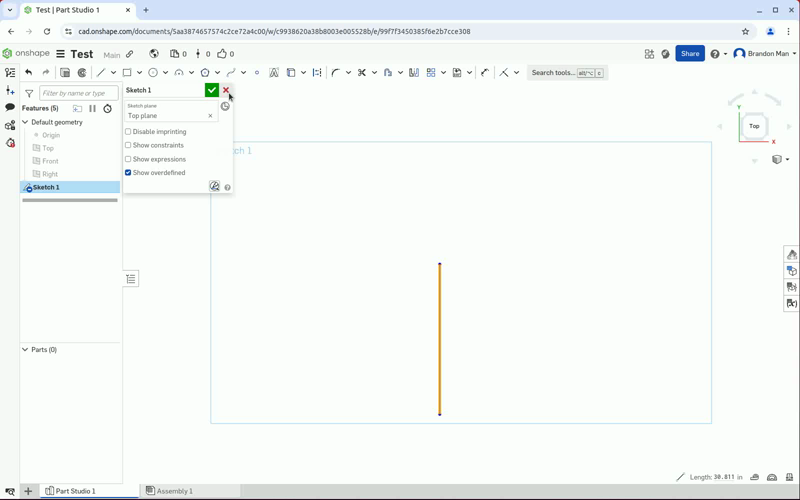
key(shift+h)
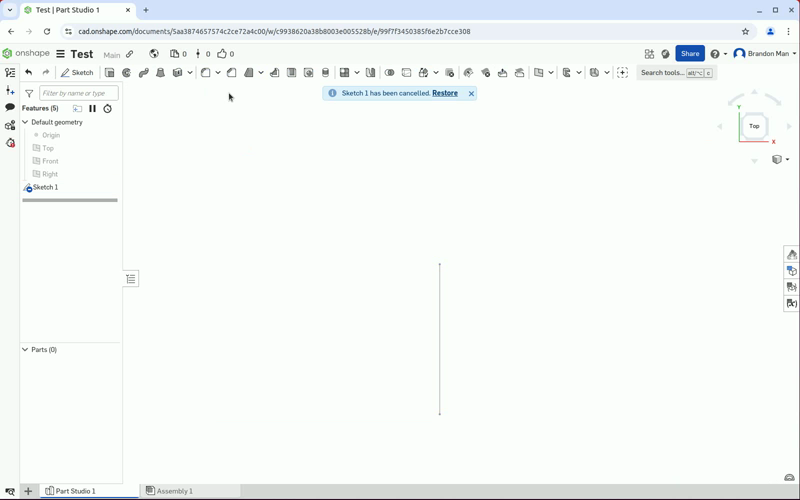
key(shift+s)
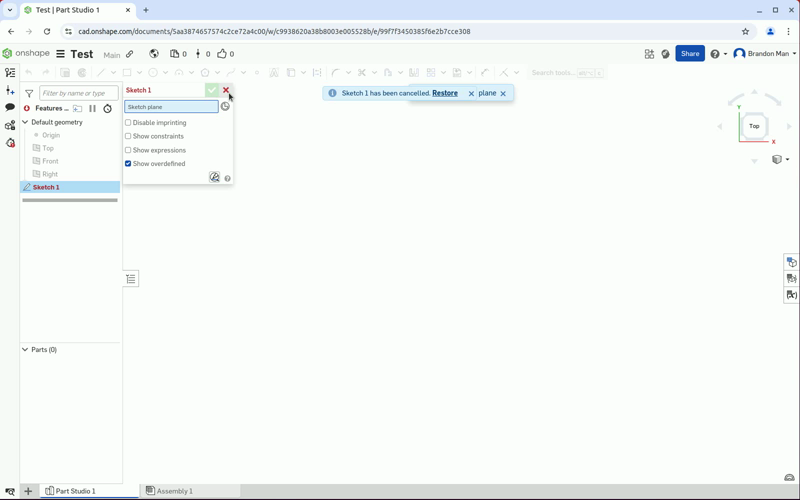
mouse_move(73, 150)
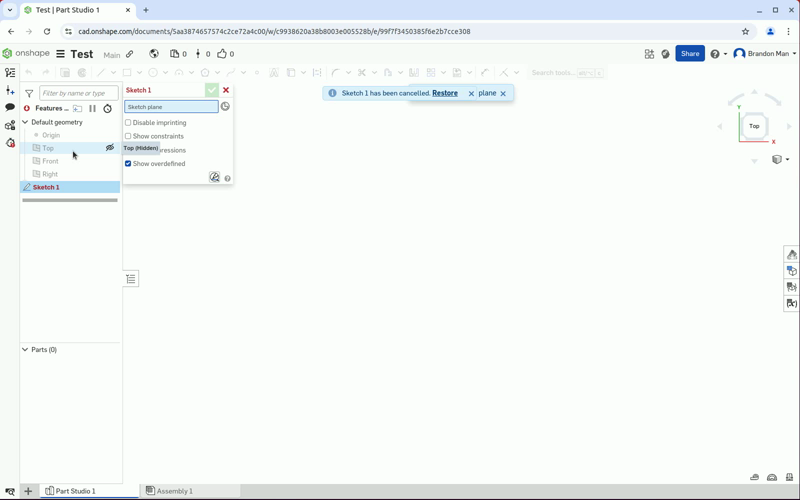
click(73, 150)
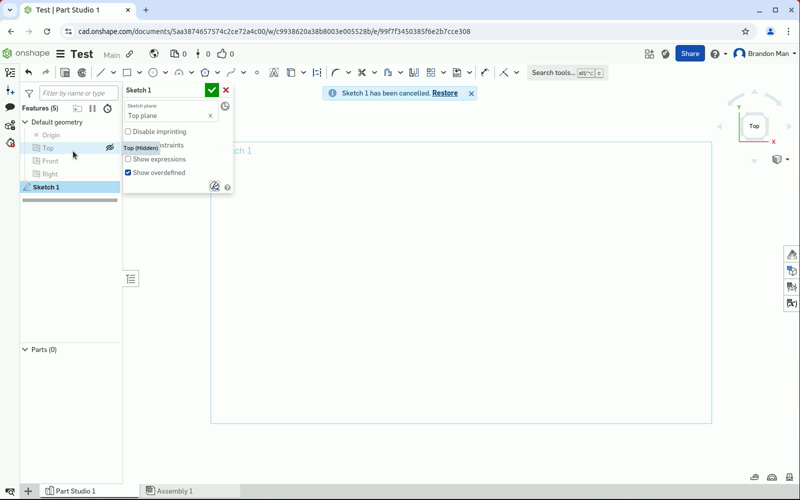
mouse_move(73, 352)
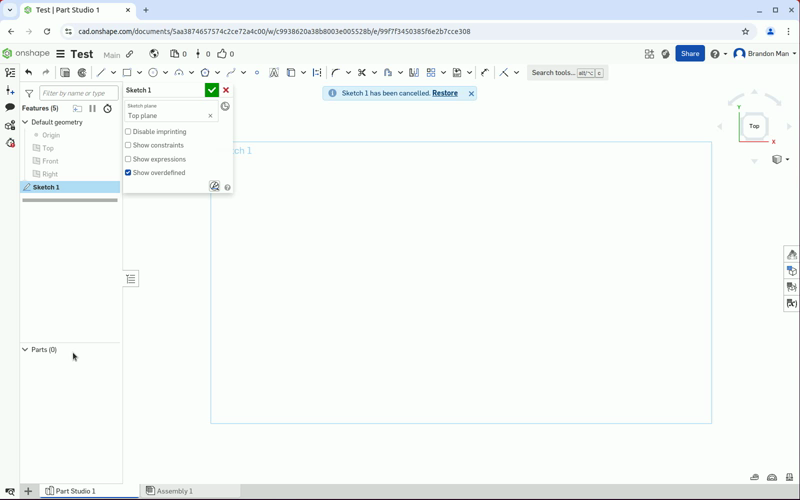
key(y)
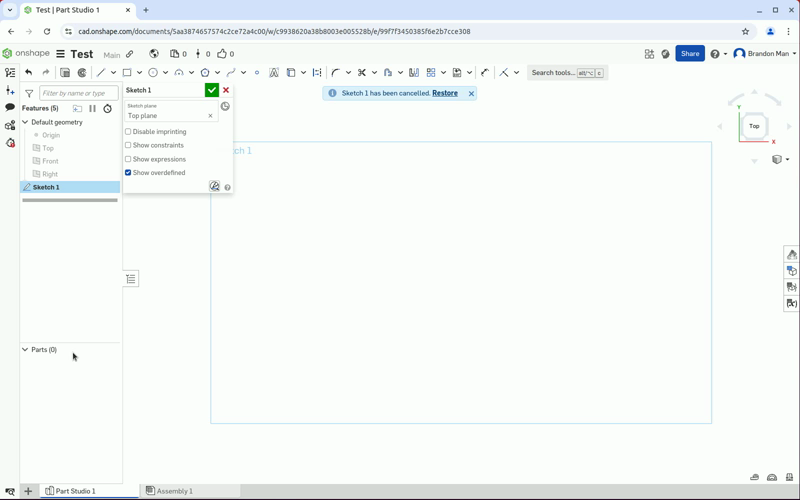
key(l)
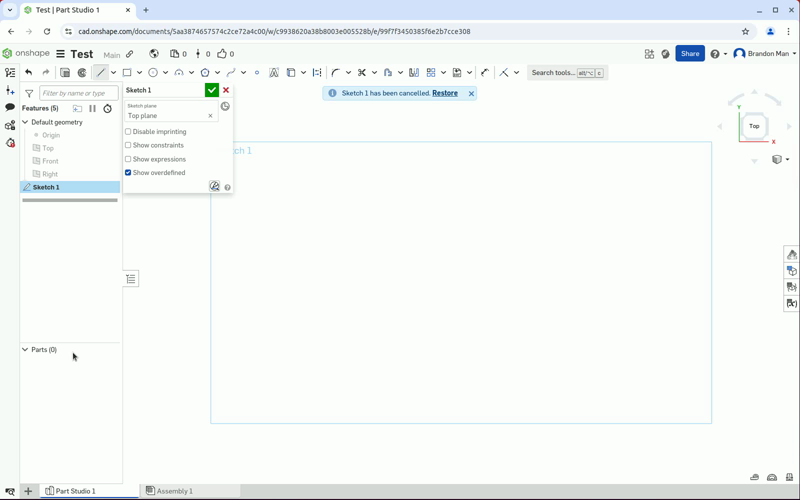
key_down(shift)
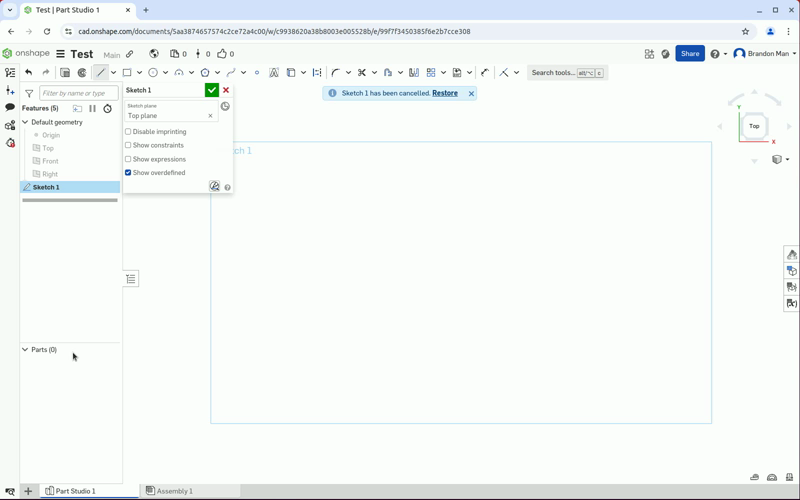
mouse_move(348, 322)
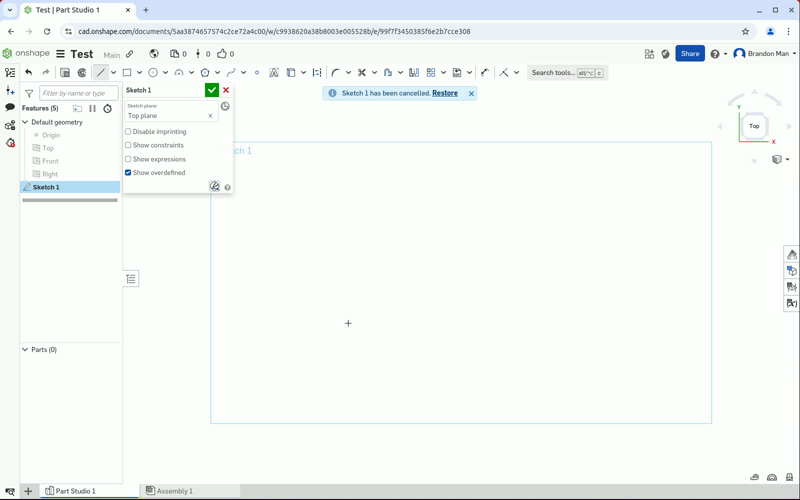
click(348, 322)
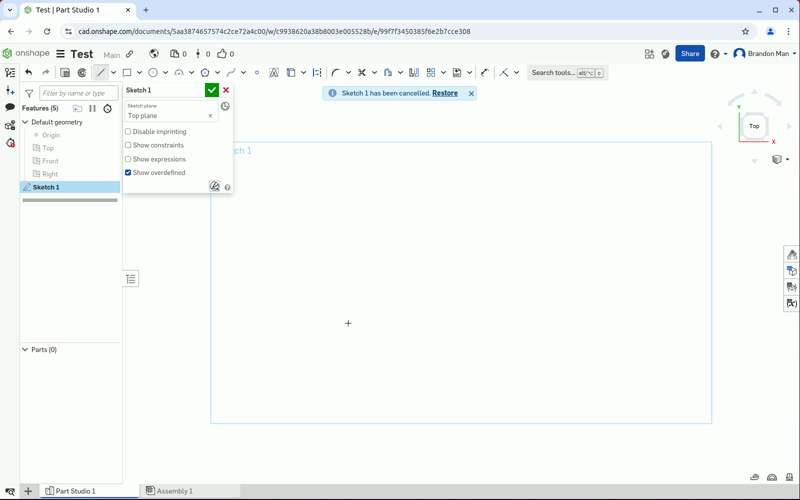
key_up(shift)
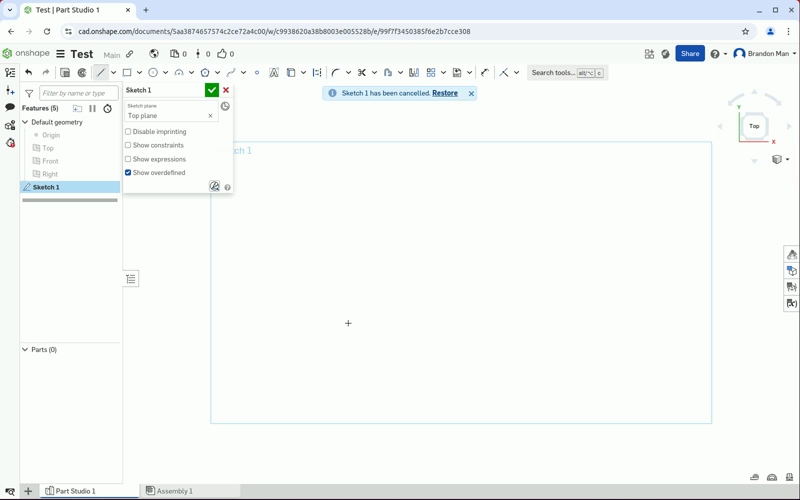
key_down(shift)
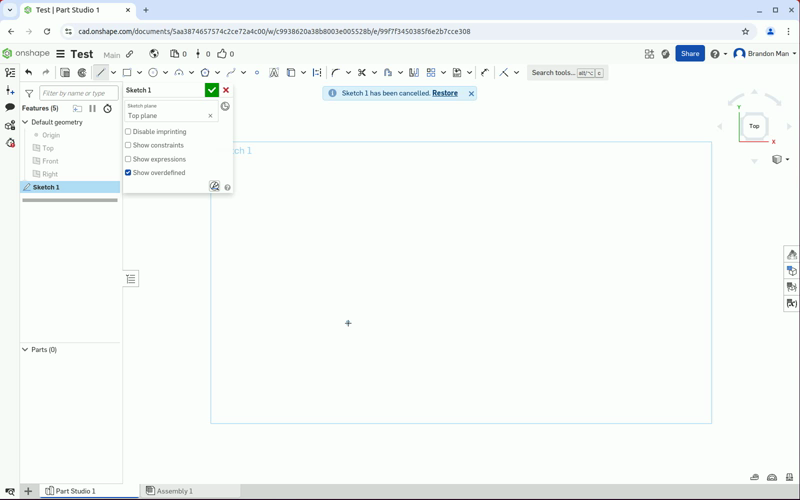
mouse_move(572, 322)
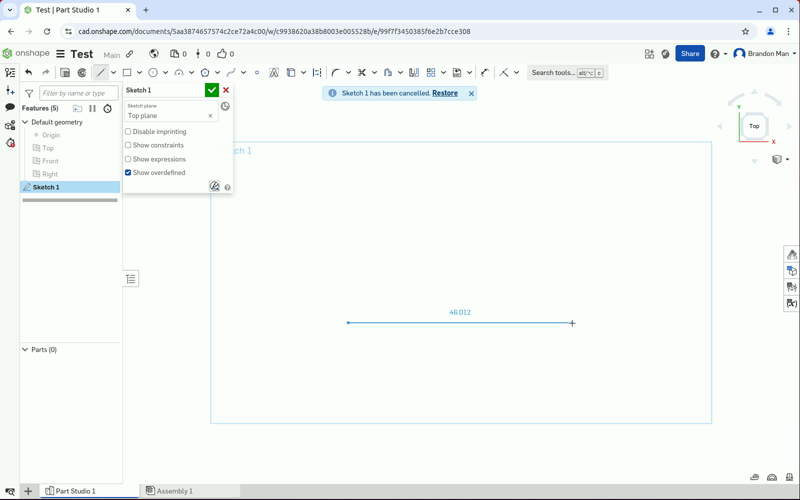
click(572, 322)
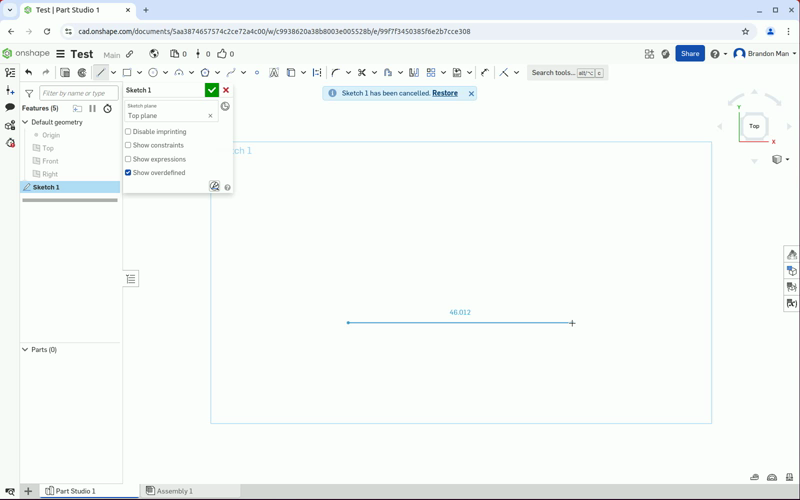
key_up(shift)
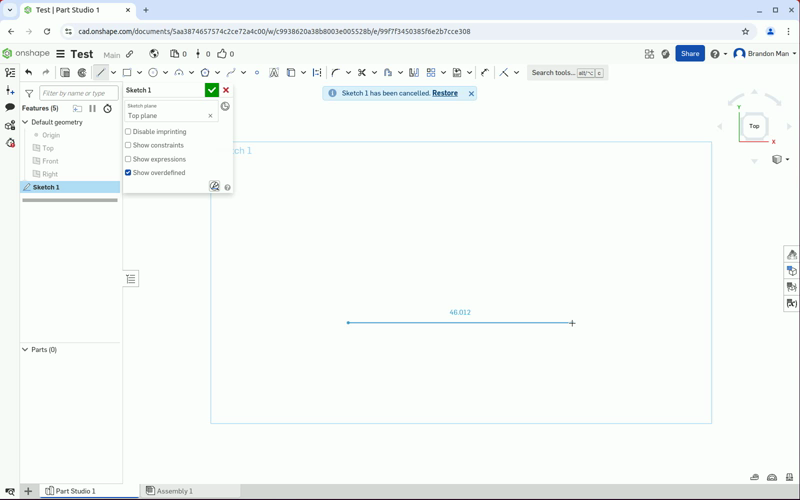
key_down(shift)
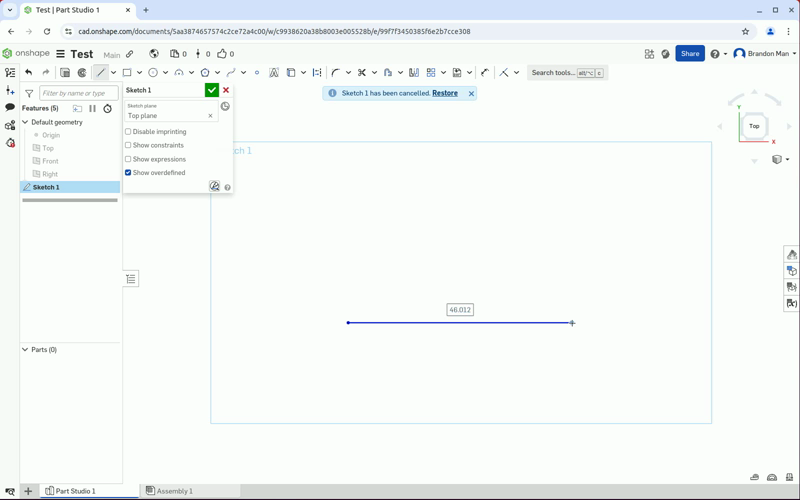
mouse_move(572, 245)
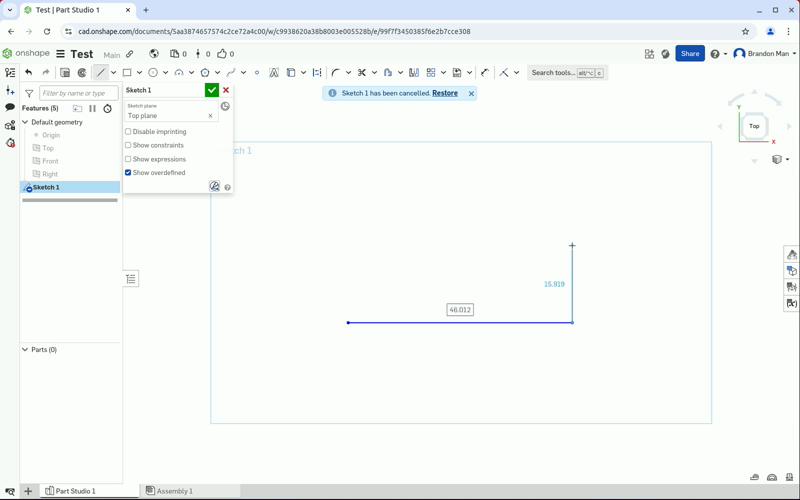
click(572, 245)
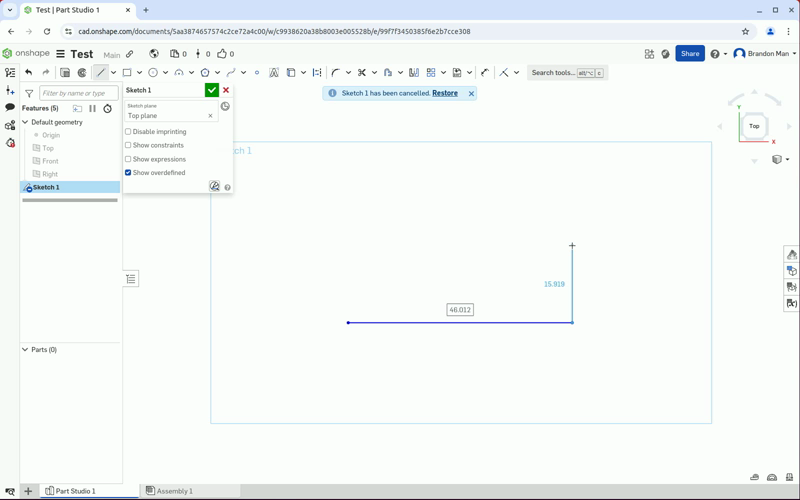
key_up(shift)
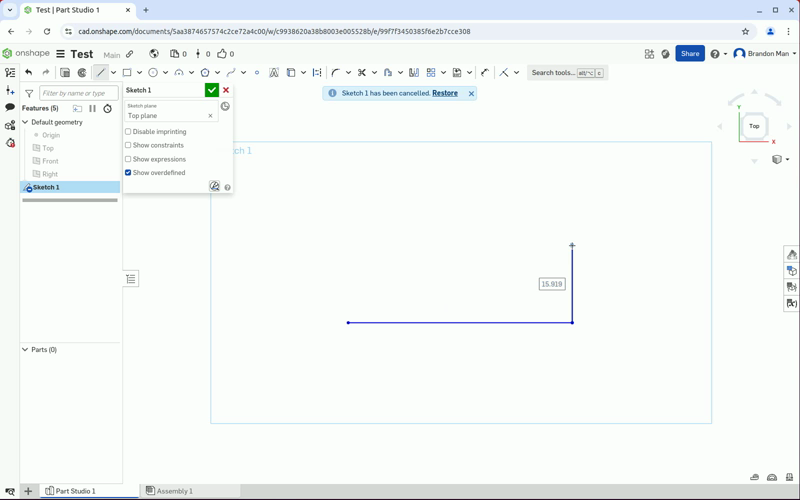
key_down(shift)
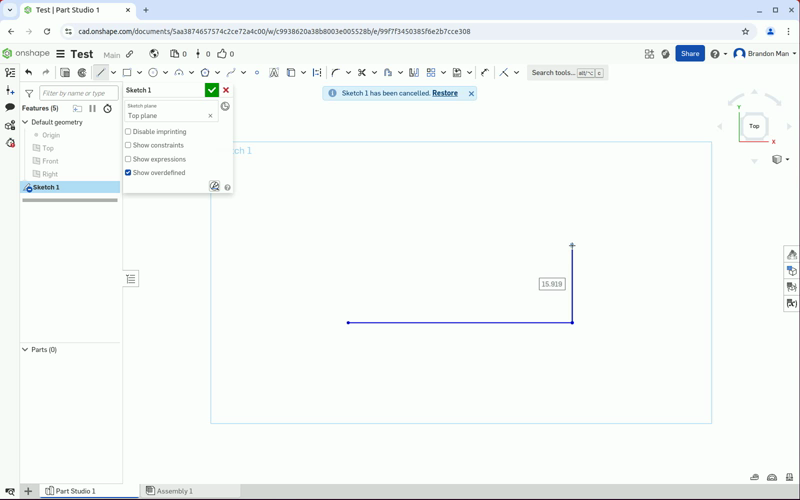
mouse_move(348, 245)
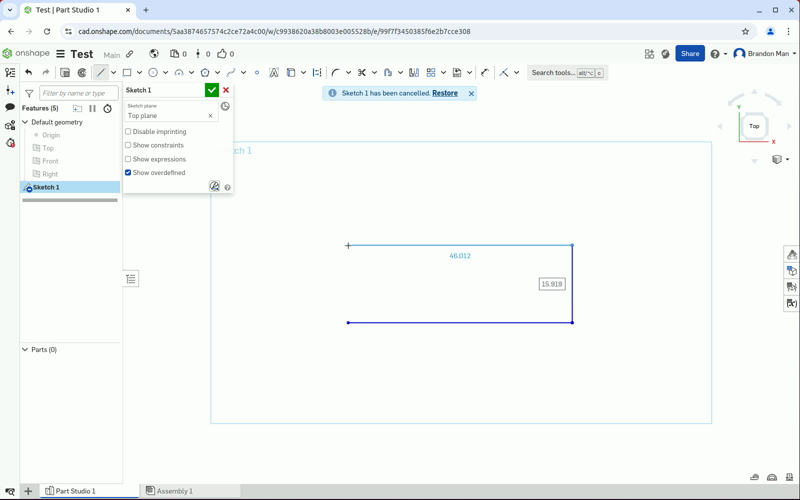
click(348, 245)
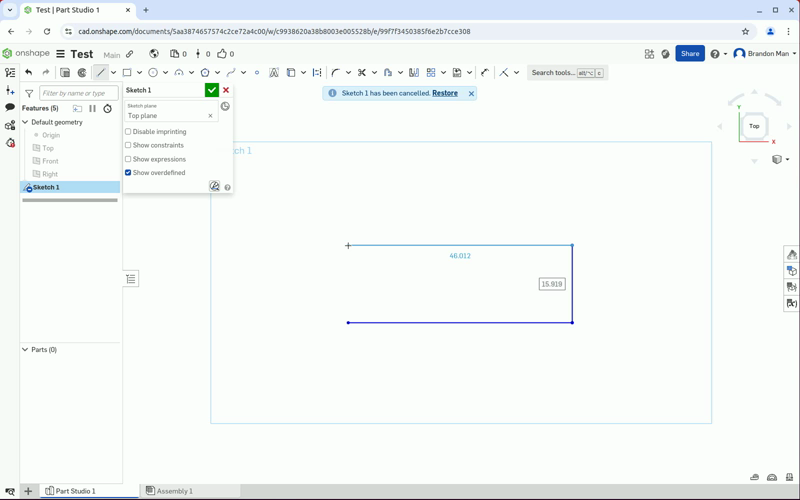
key_up(shift)
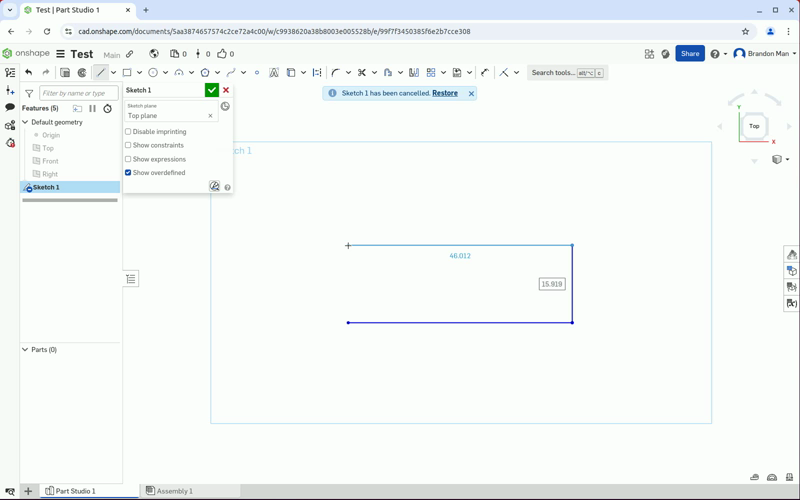
key_down(shift)
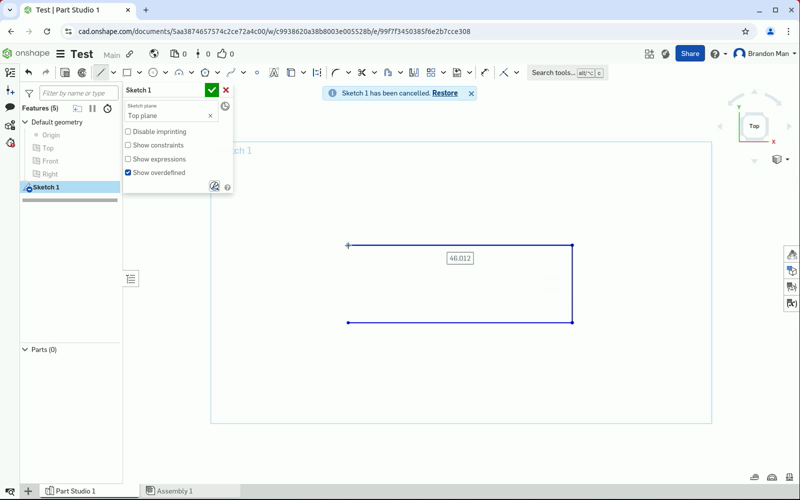
mouse_move(348, 322)
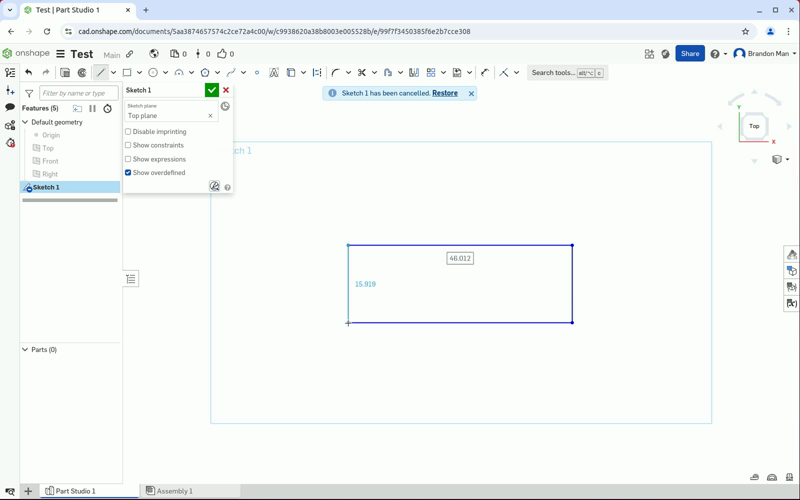
key_up(shift)
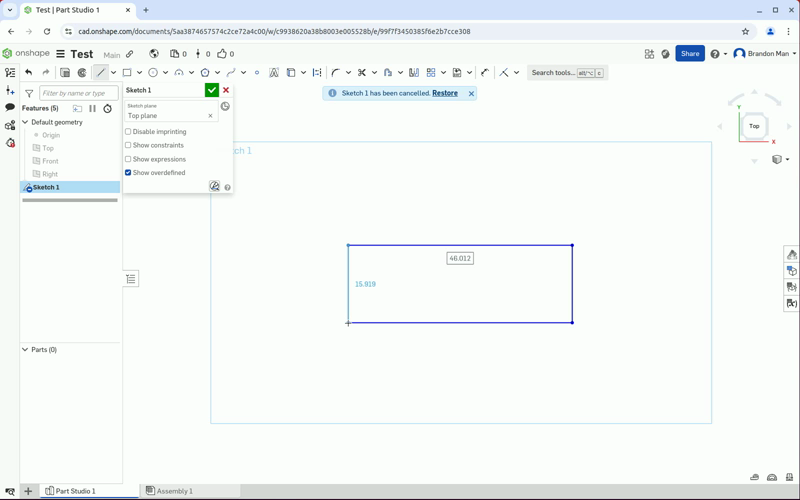
click(348, 322)
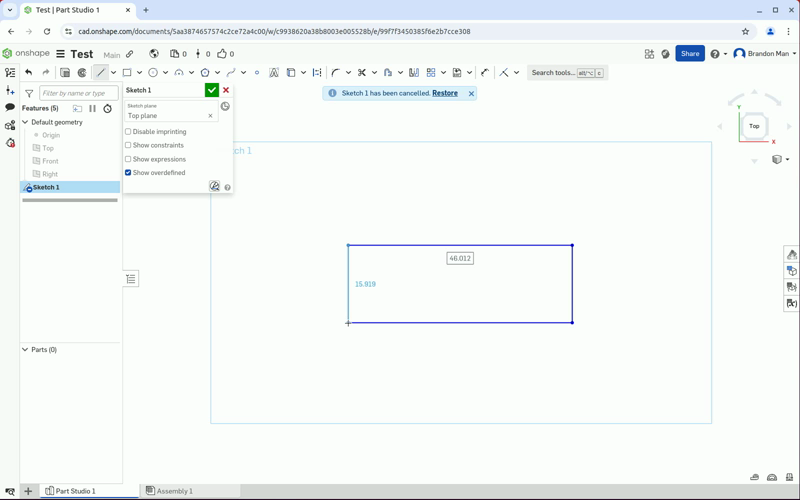
key(esc)
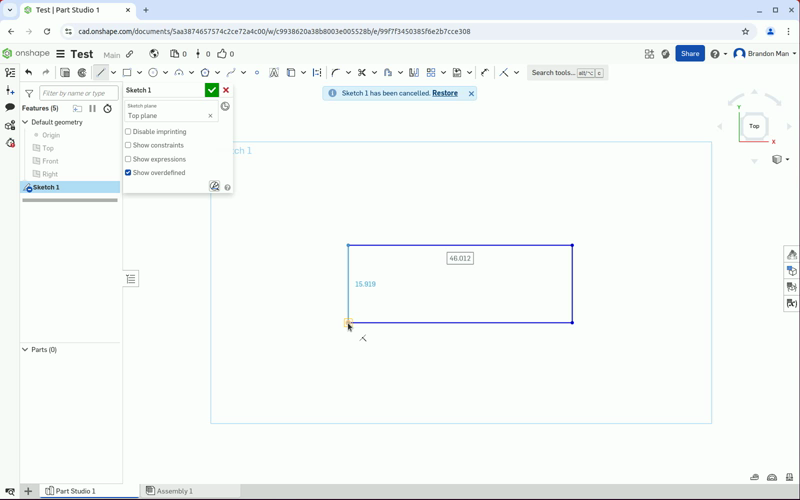
key(c)
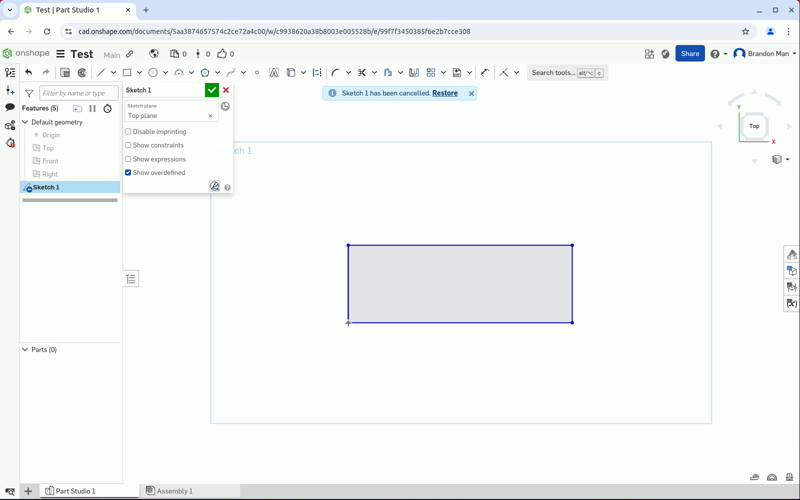
key_down(shift)
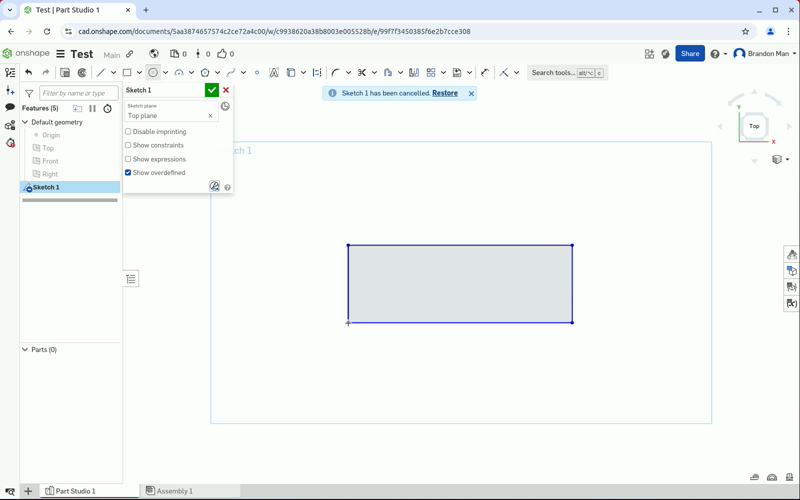
mouse_move(388, 282)
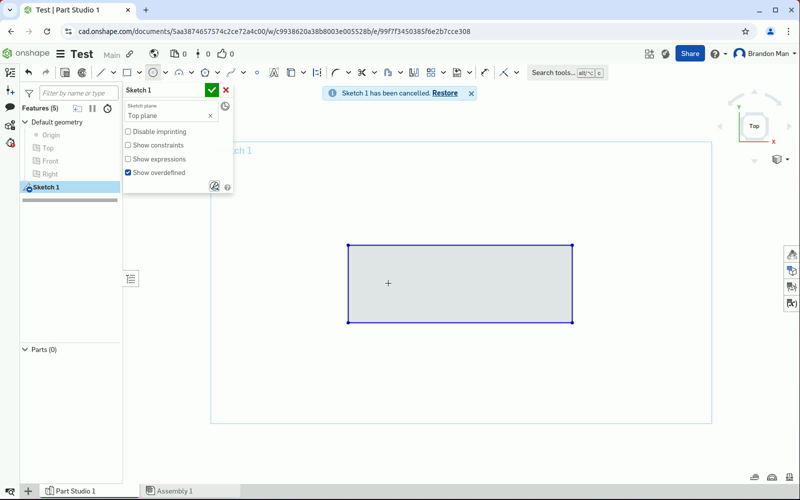
click(388, 282)
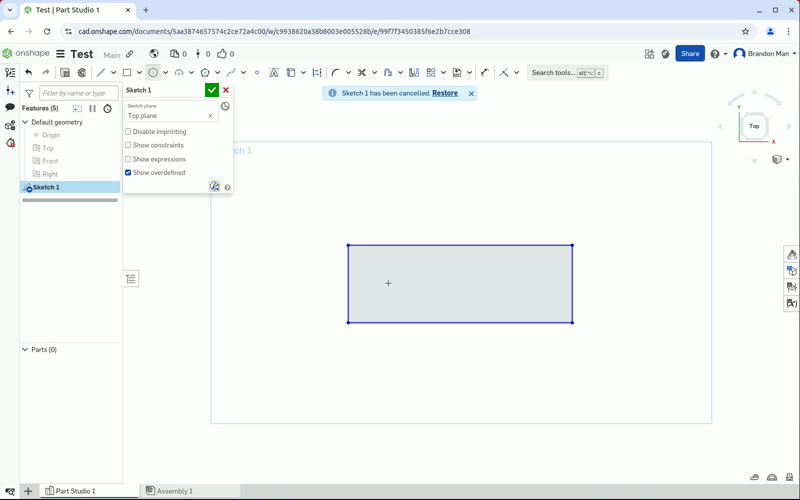
key_up(shift)
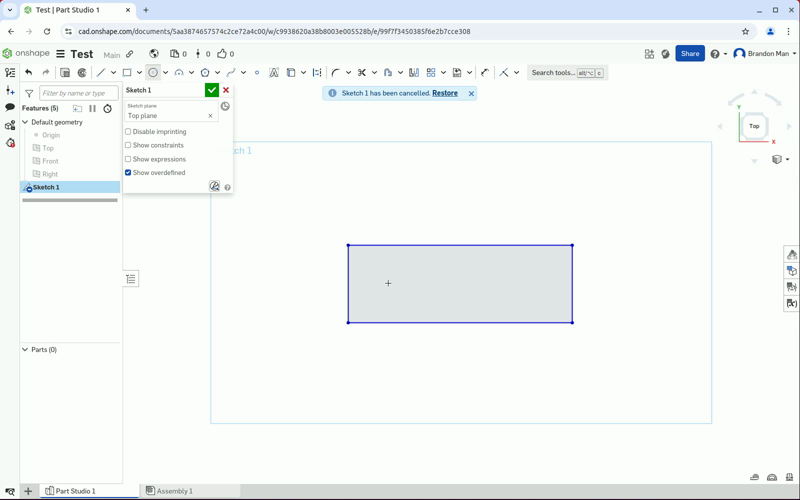
mouse_move(416, 282)
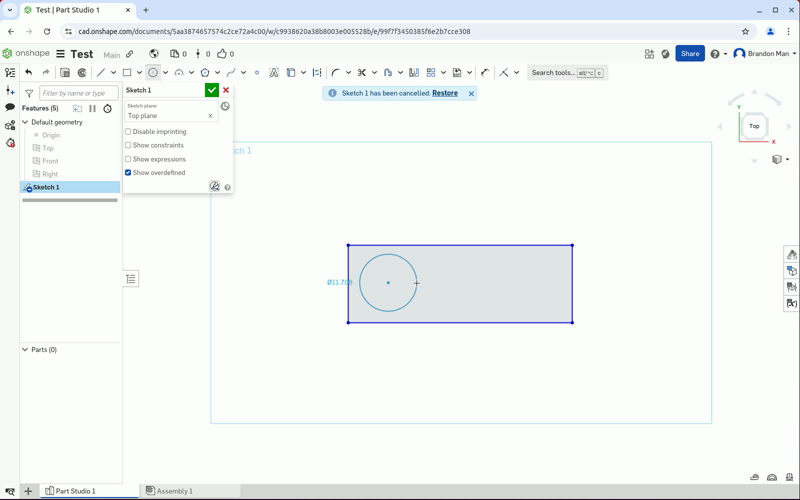
click(416, 282)
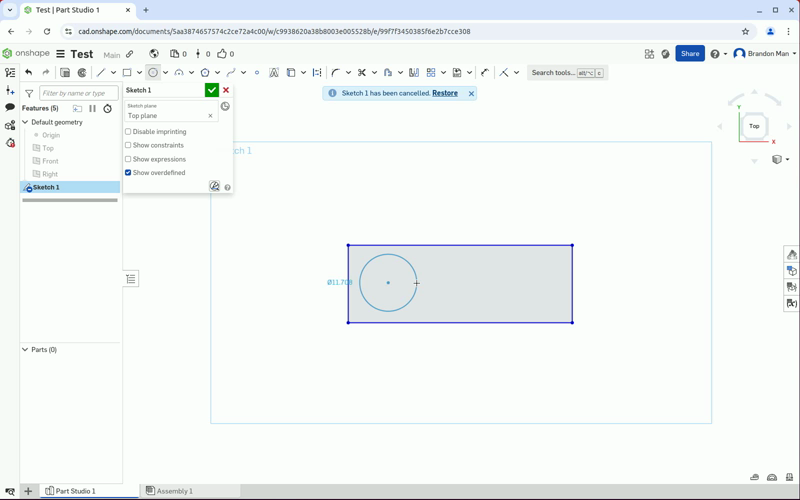
key(esc)
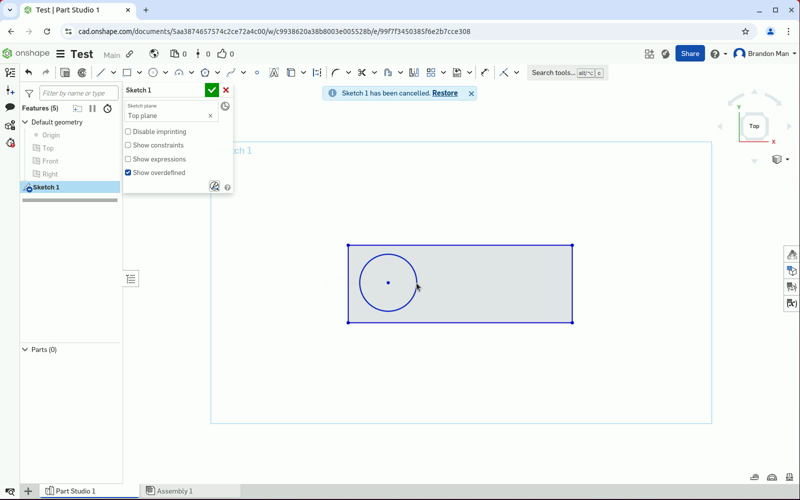
key(c)
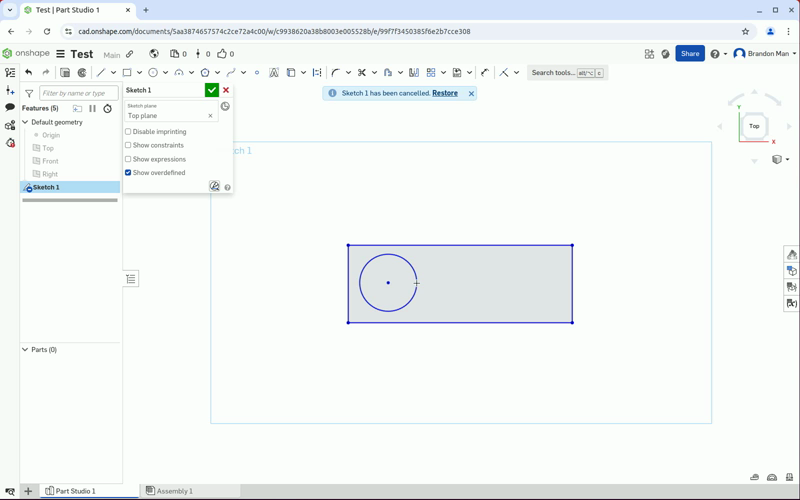
key_down(shift)
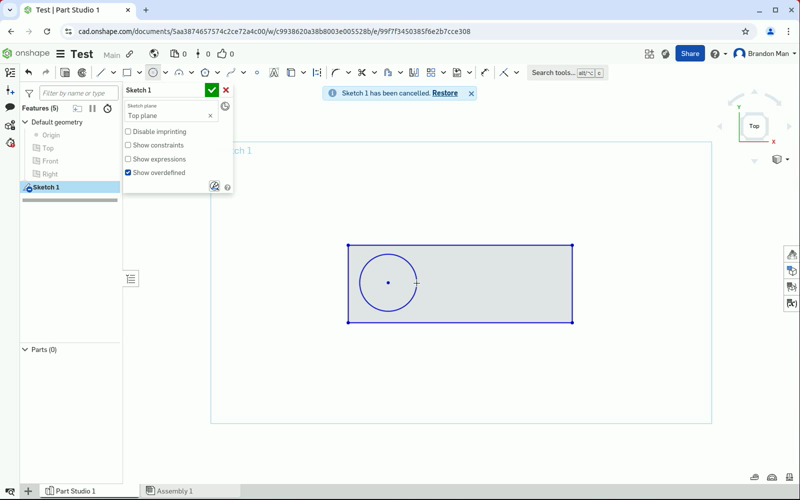
mouse_move(461, 282)
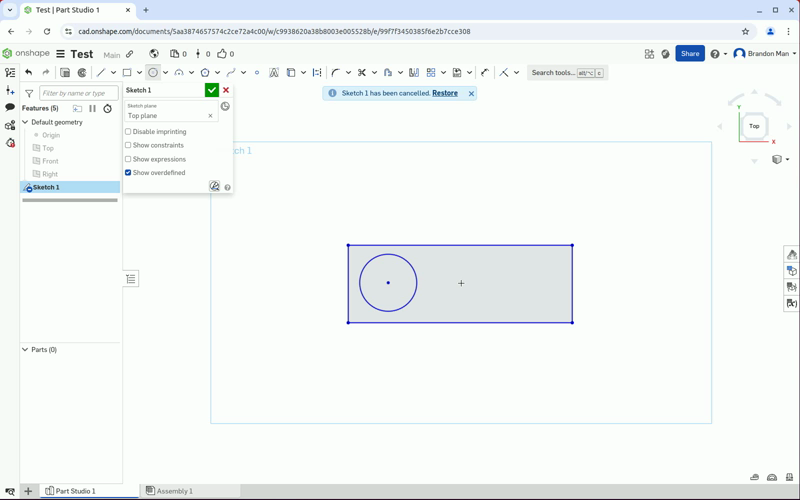
click(461, 282)
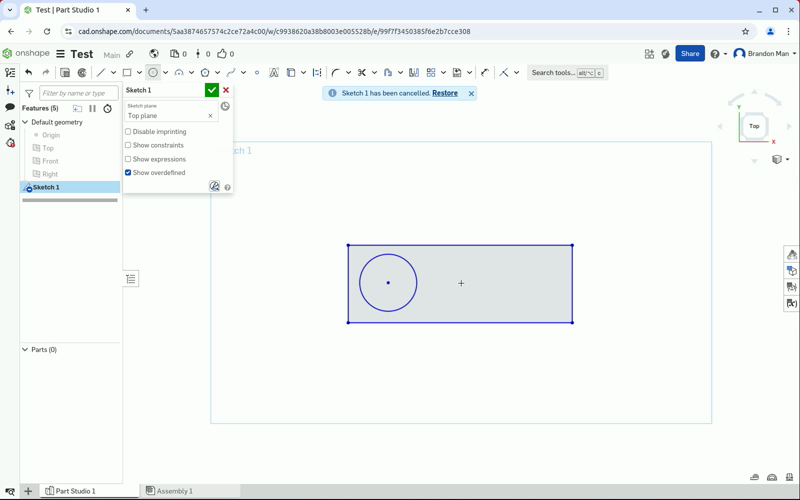
key_up(shift)
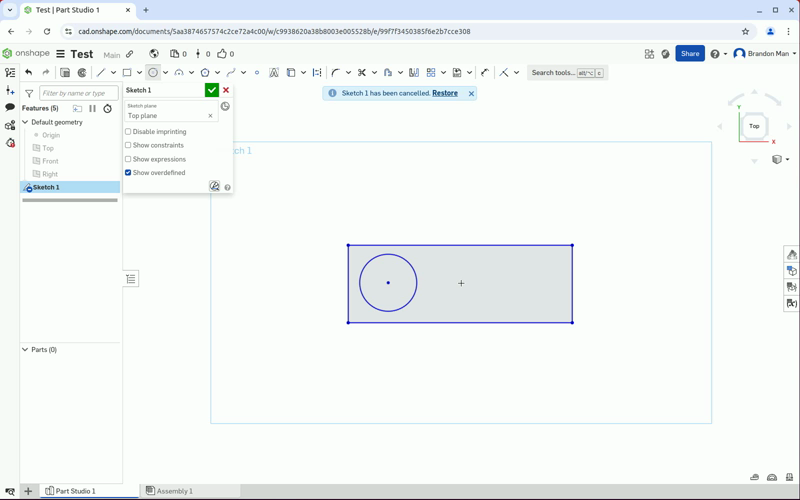
mouse_move(489, 282)
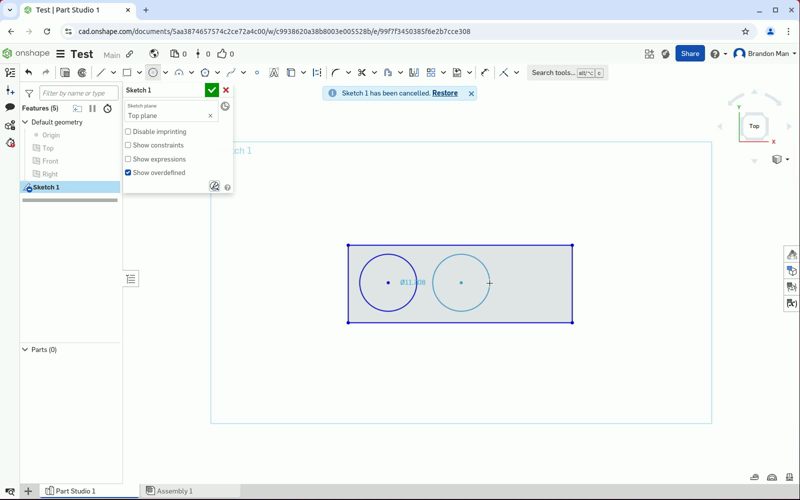
click(489, 282)
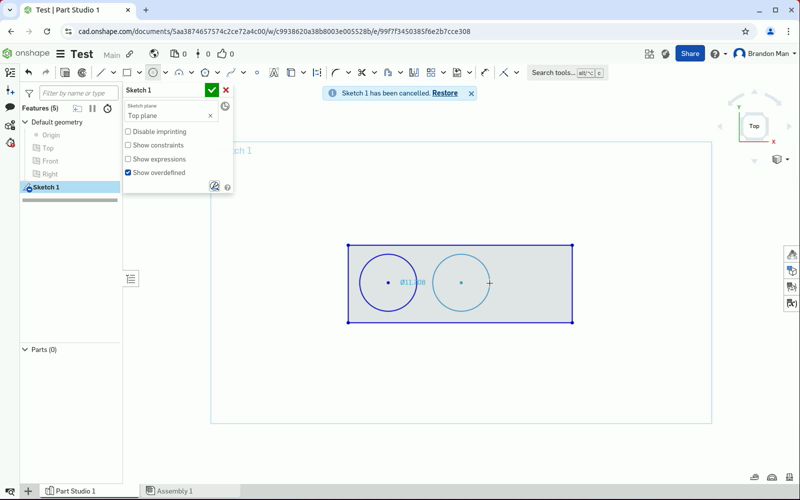
key(esc)
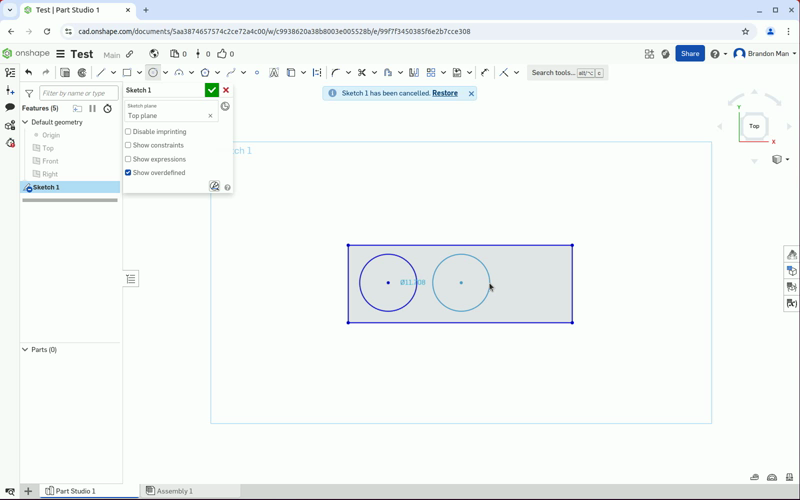
key(c)
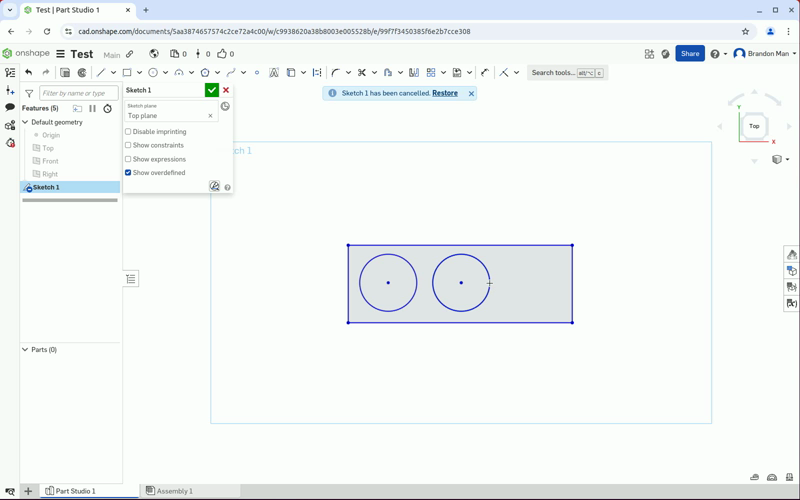
key_down(shift)
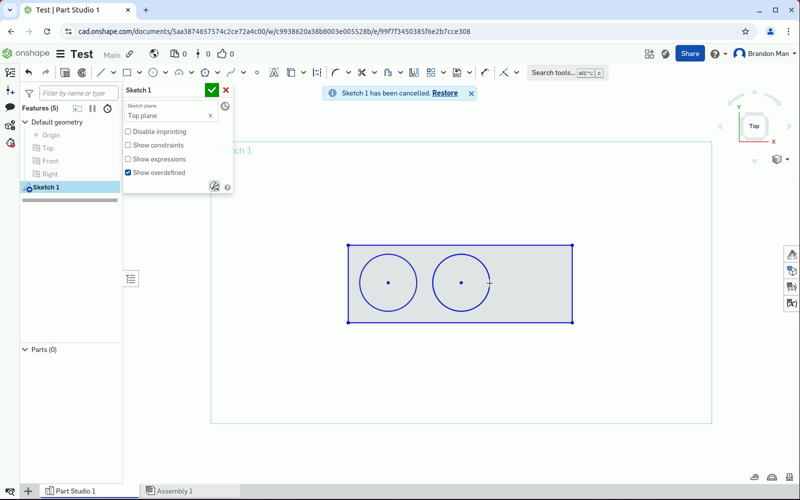
mouse_move(532, 282)
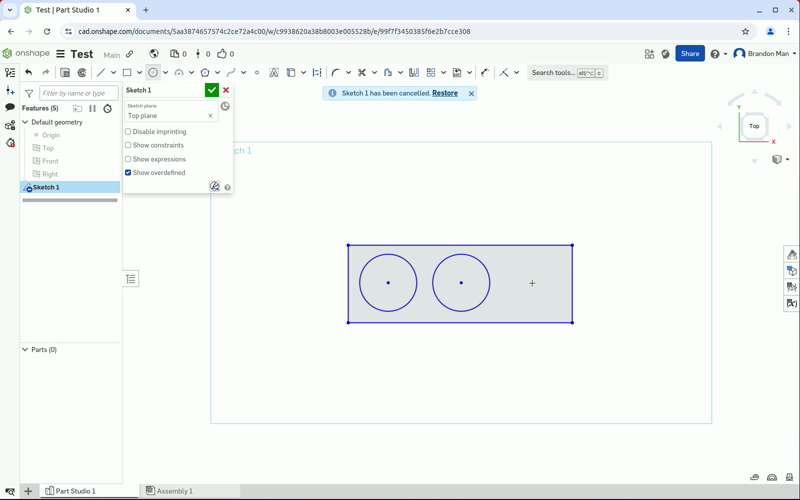
click(532, 282)
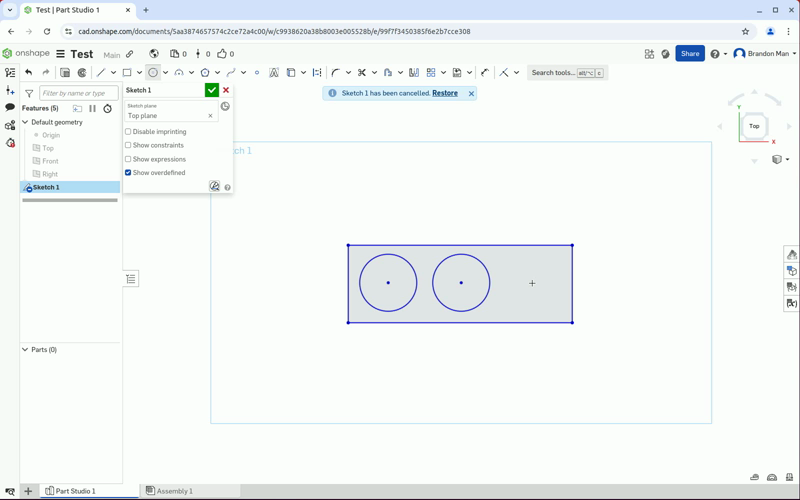
key_up(shift)
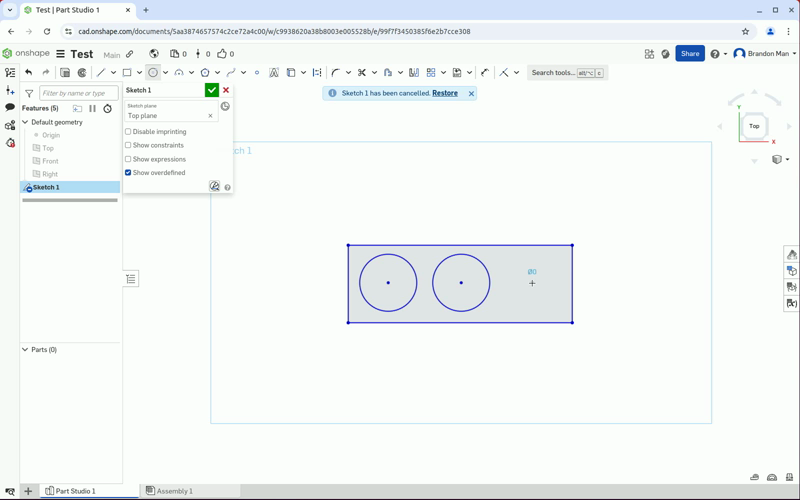
mouse_move(560, 282)
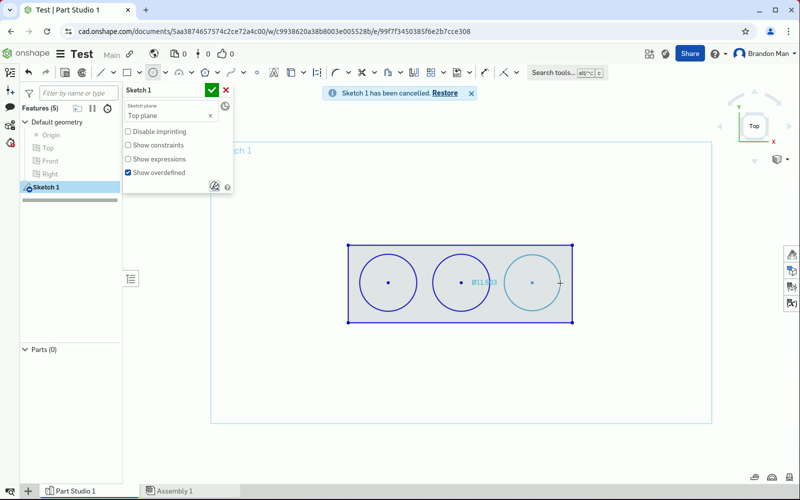
click(560, 282)
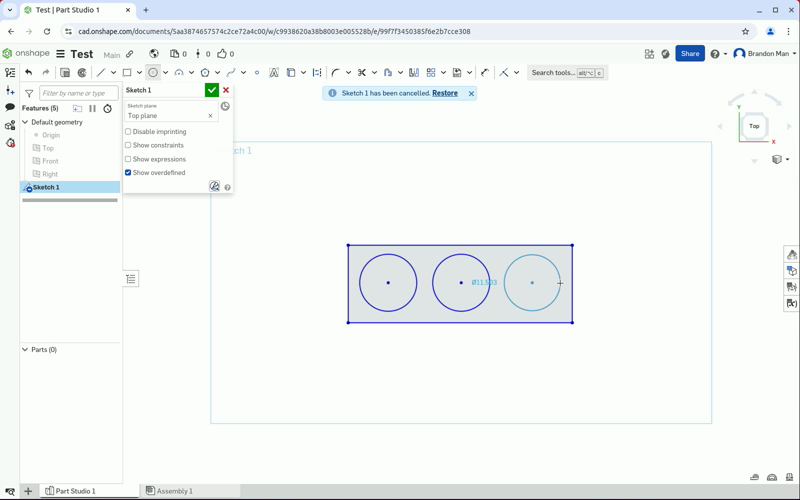
key(esc)
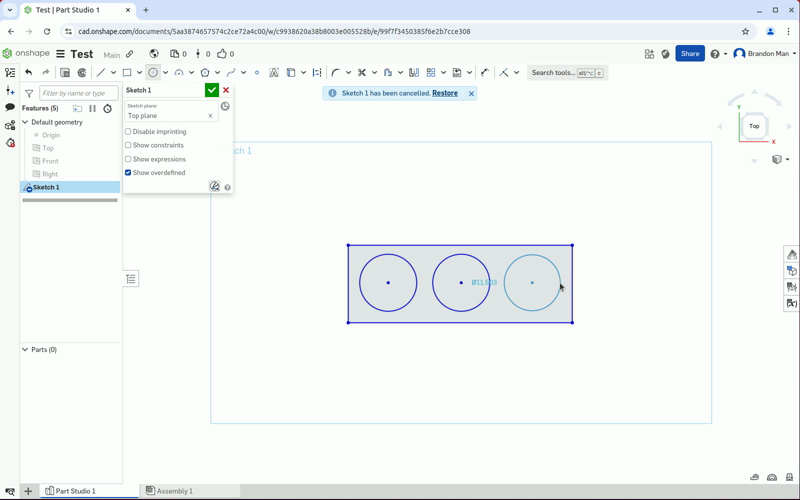
mouse_move(563, 262)
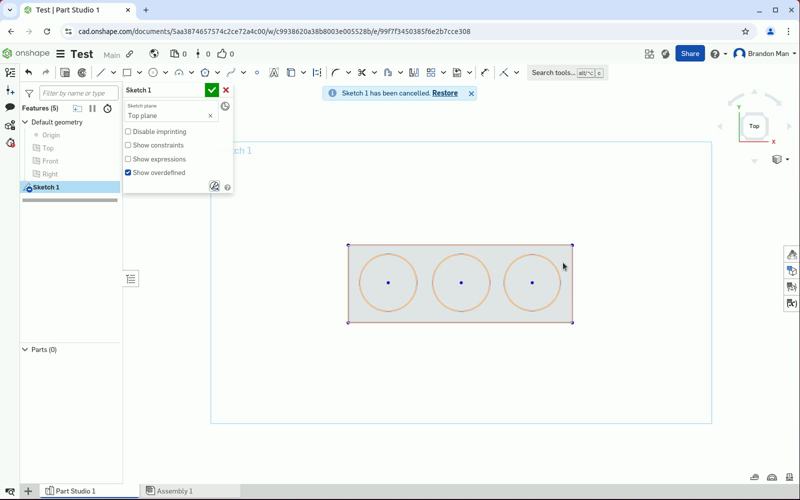
click(563, 262)
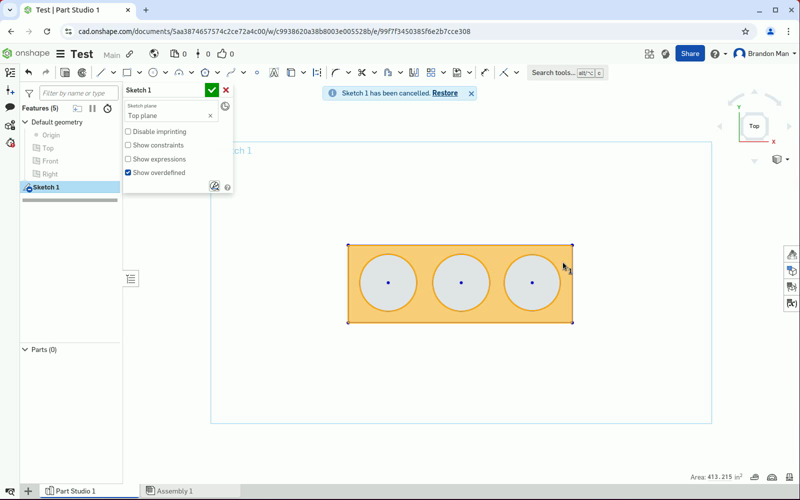
mouse_move(73, 352)
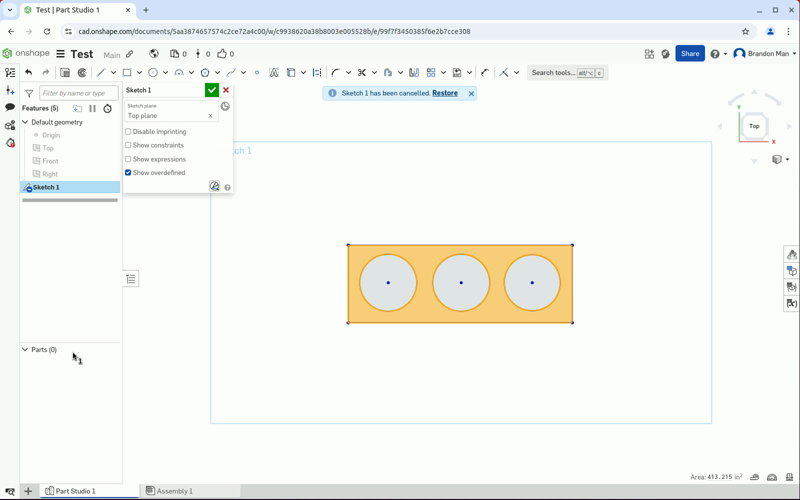
key(shift+y)
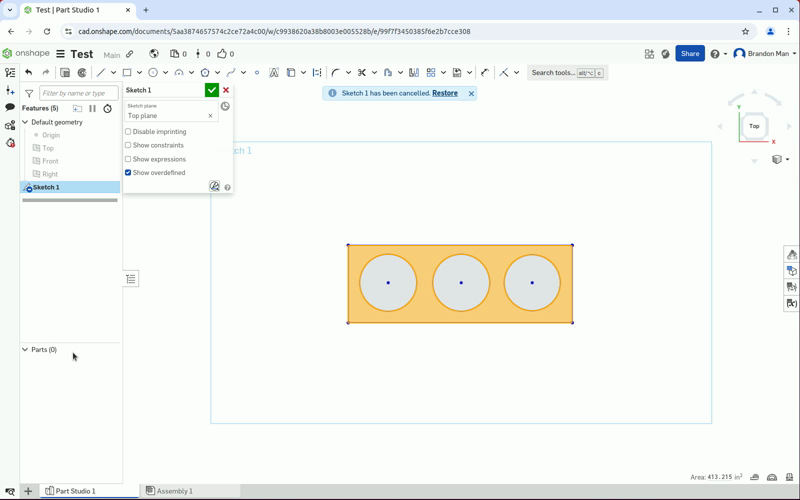
key(shift+e)
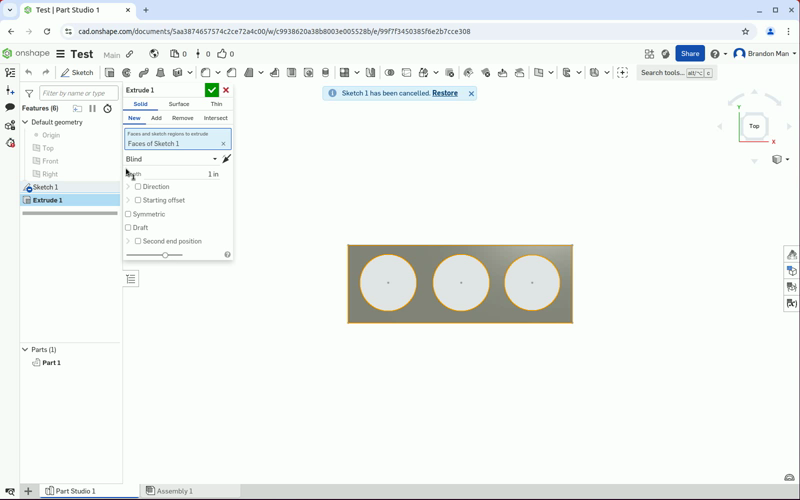
mouse_move(143, 106)
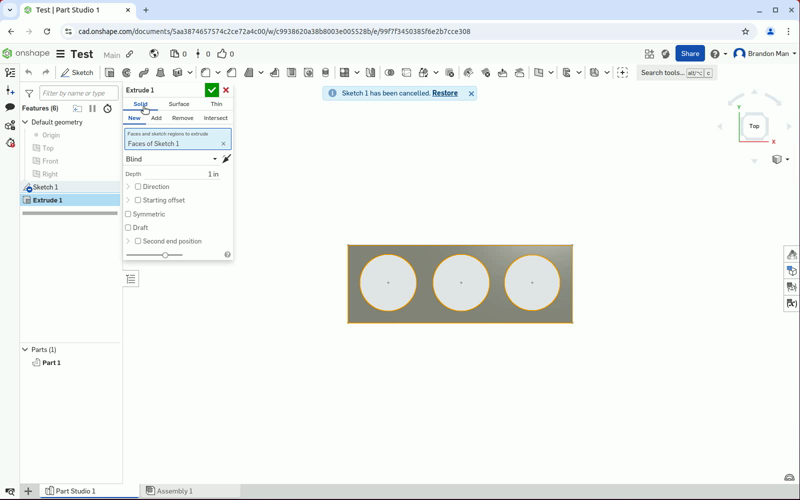
click(143, 106)
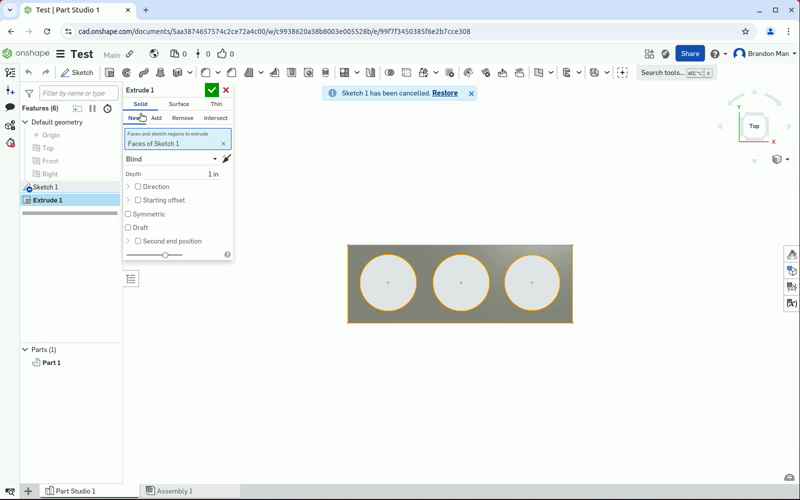
mouse_move(137, 120)
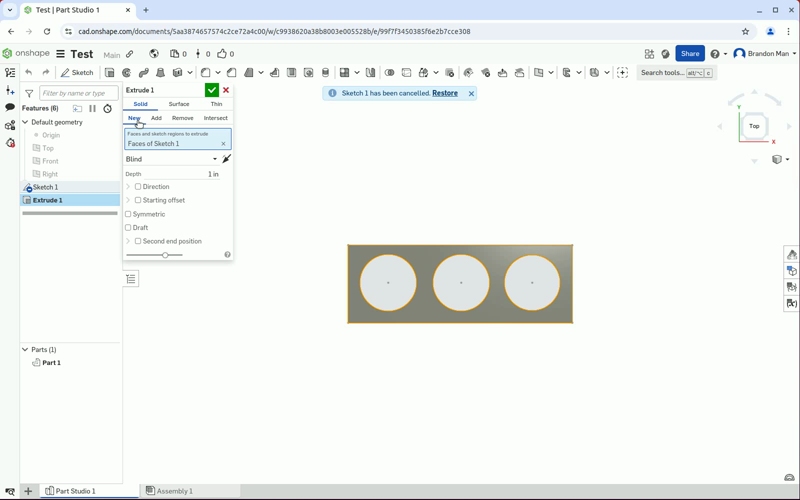
click(137, 120)
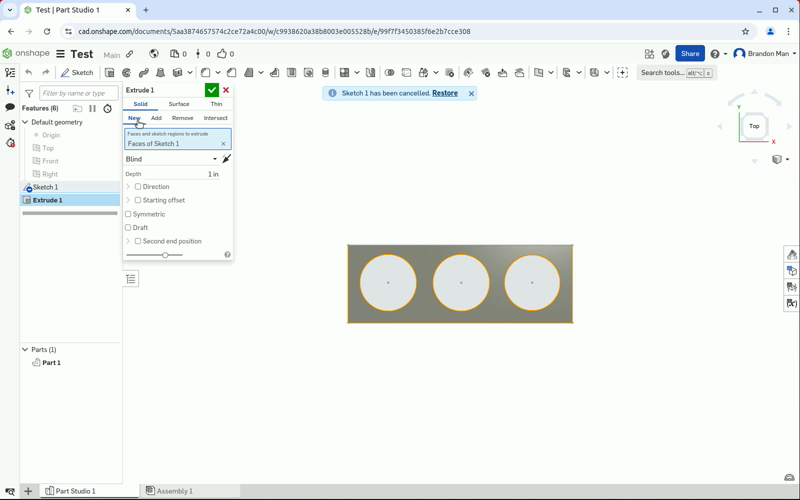
key(tab, 4)
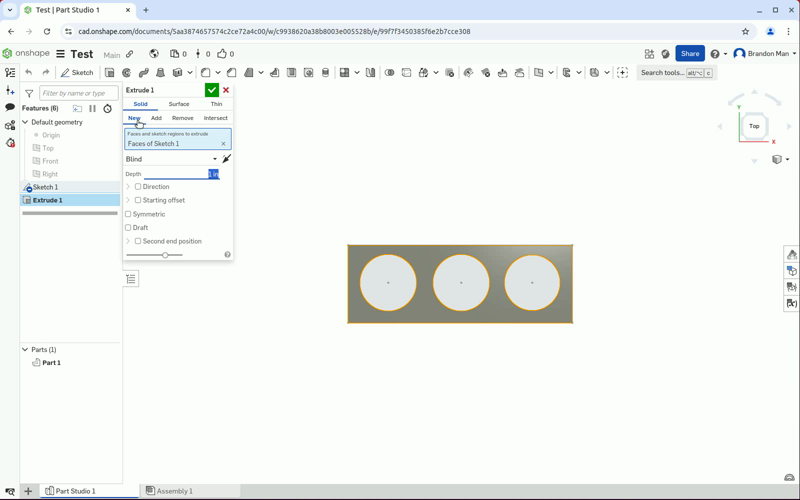
text(4.333)
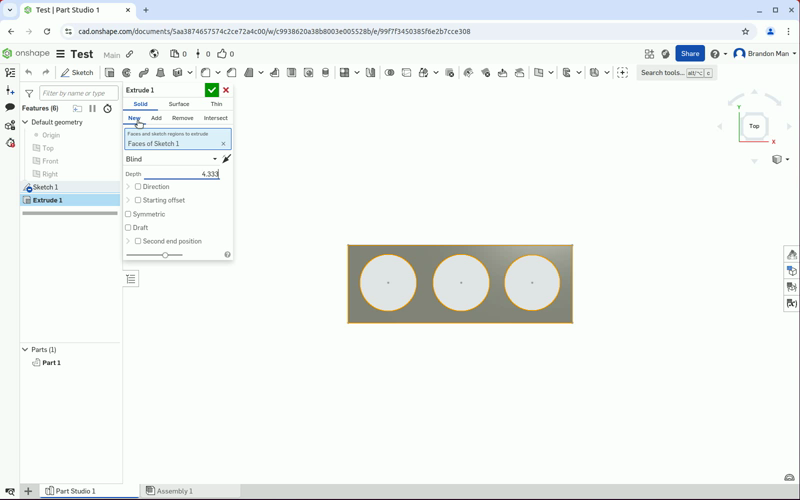
key(enter)
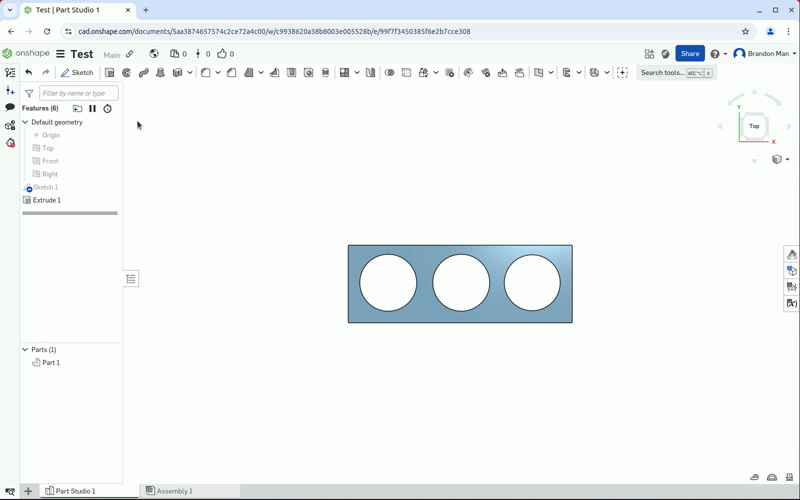
key(shift+h)
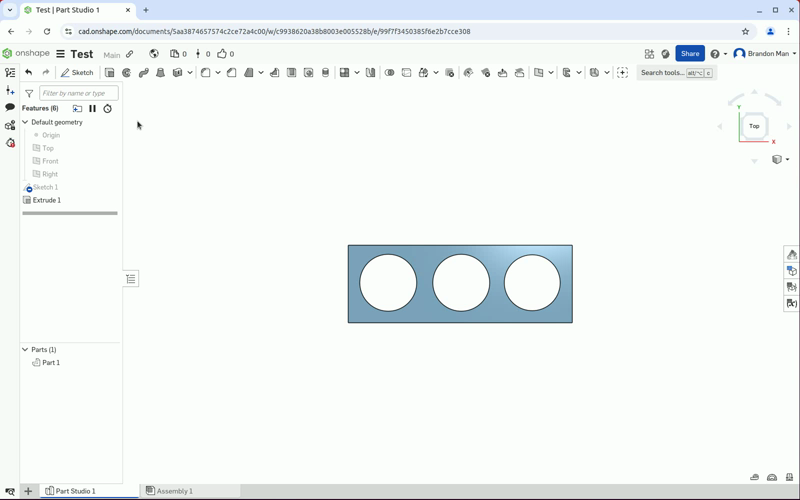
key(shift+h)
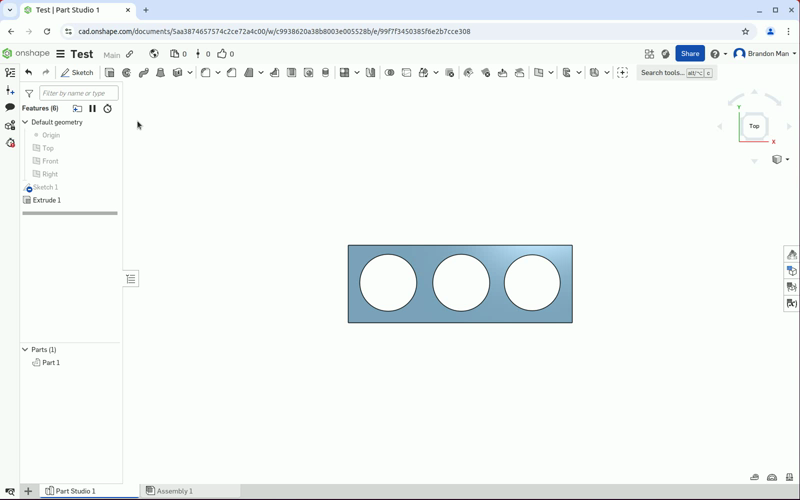
mouse_move(73, 189)
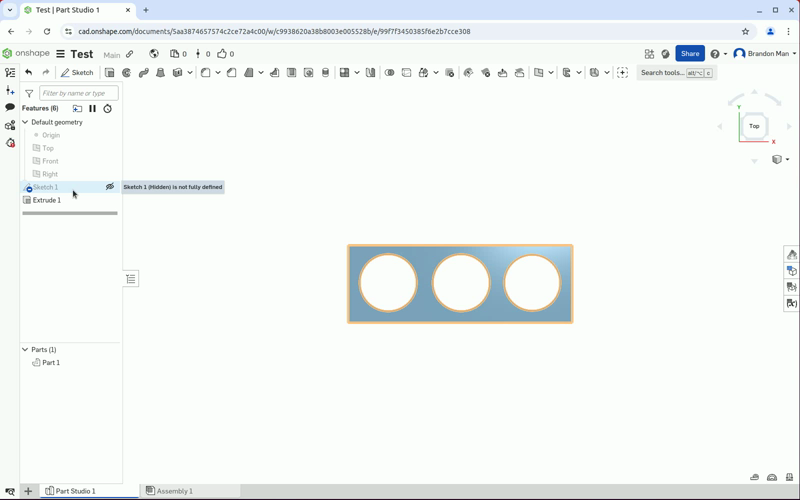
click(73, 189)
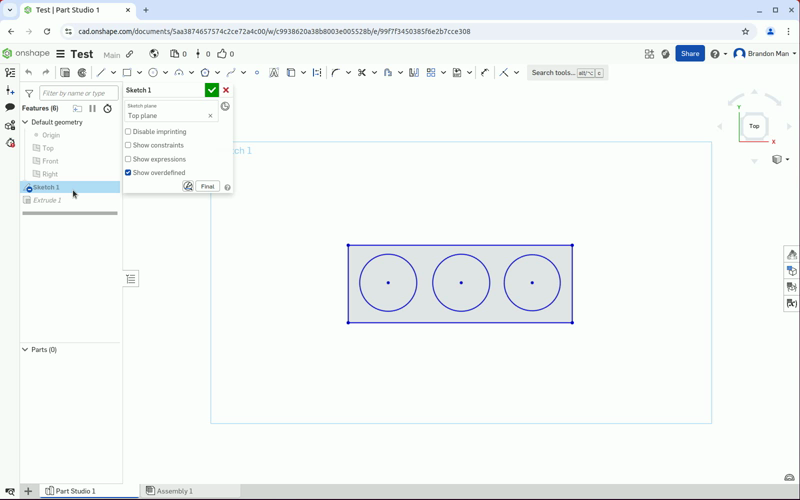
mouse_move(229, 92)
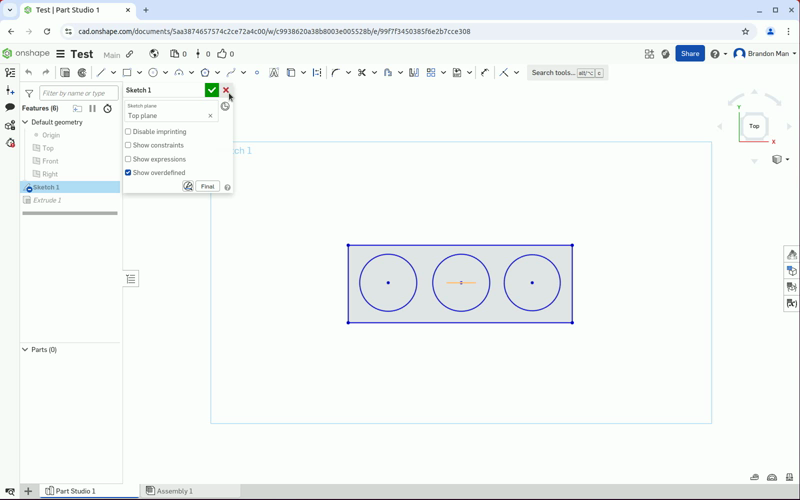
click(229, 92)
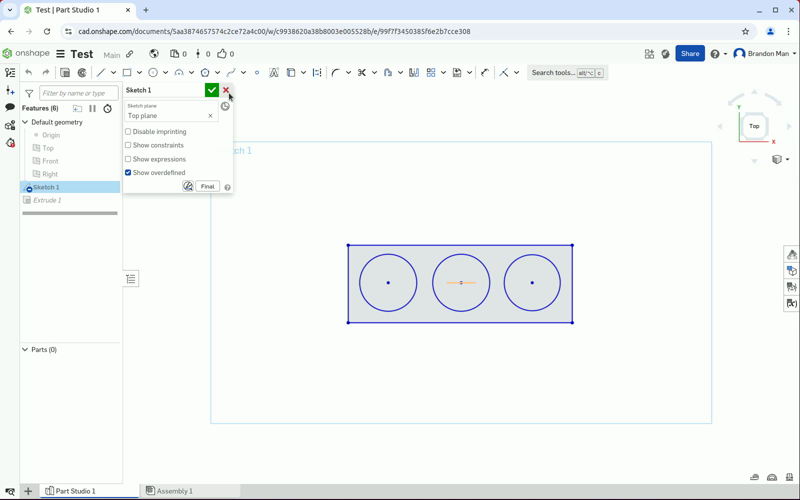
key(shift+s)
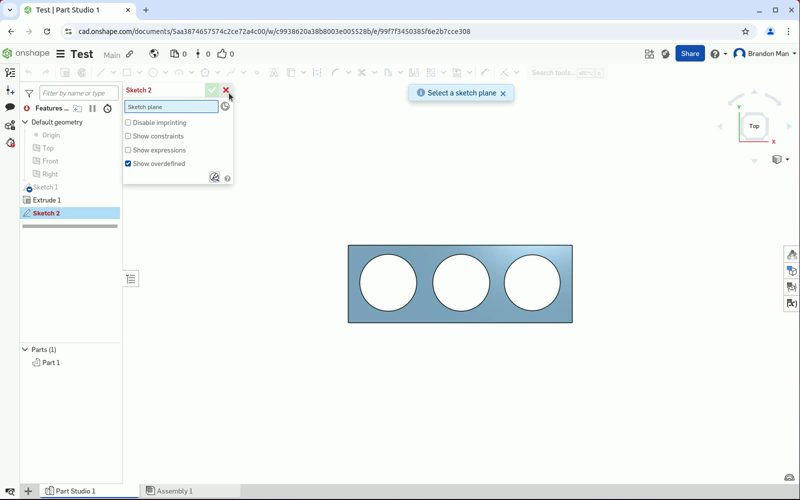
mouse_move(73, 150)
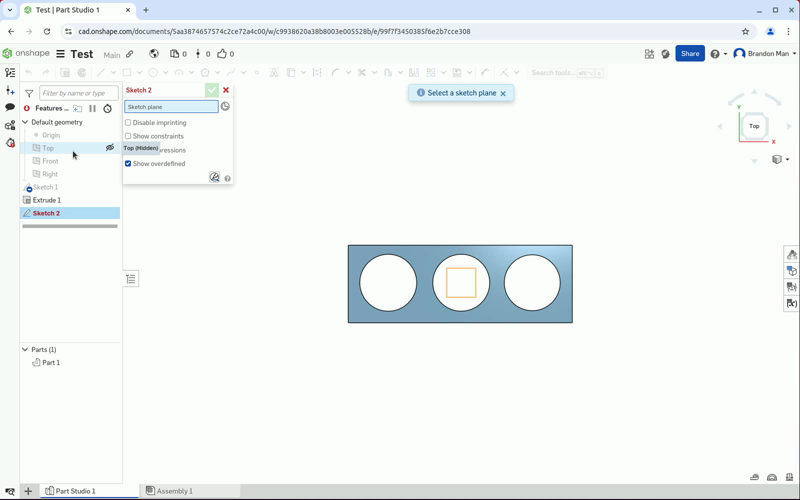
click(73, 150)
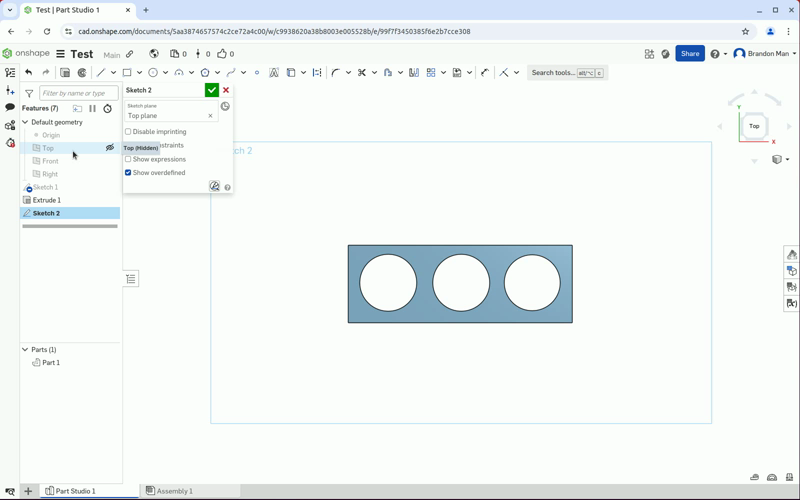
mouse_move(73, 352)
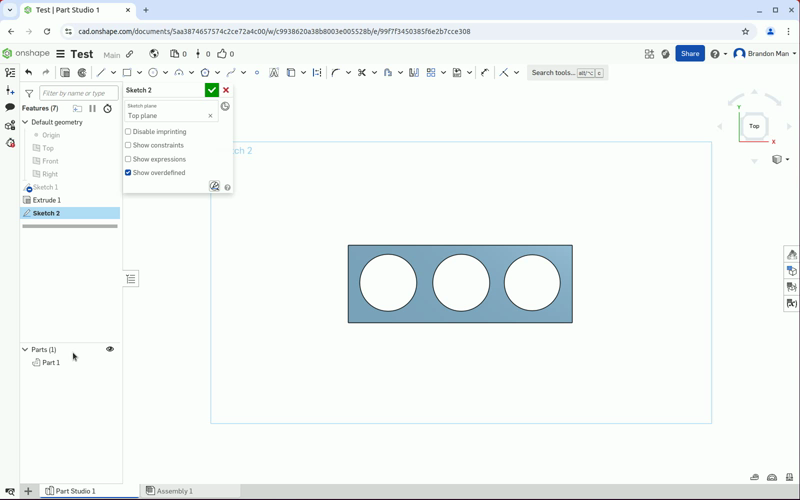
key(y)
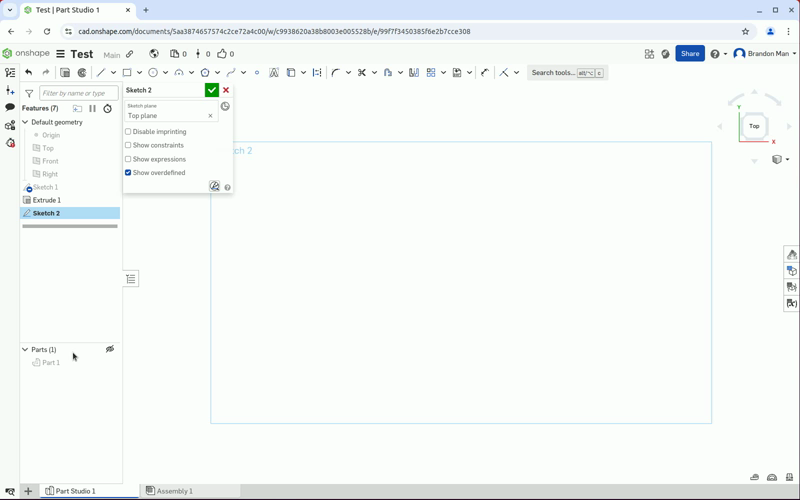
key(c)
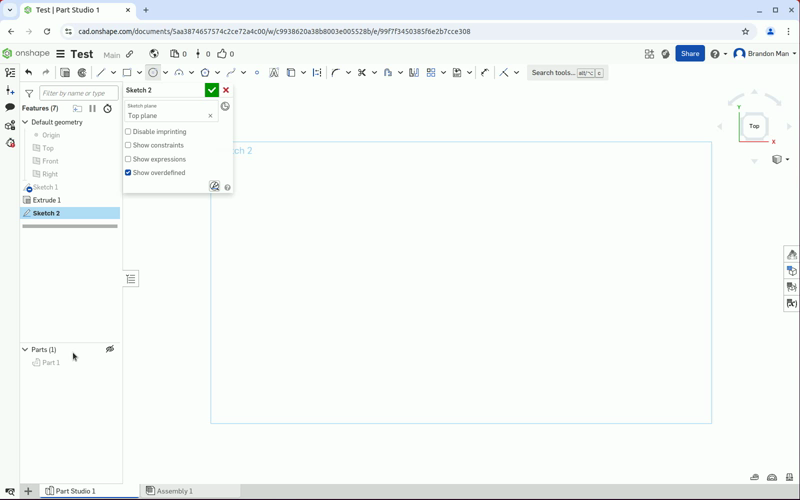
key_down(shift)
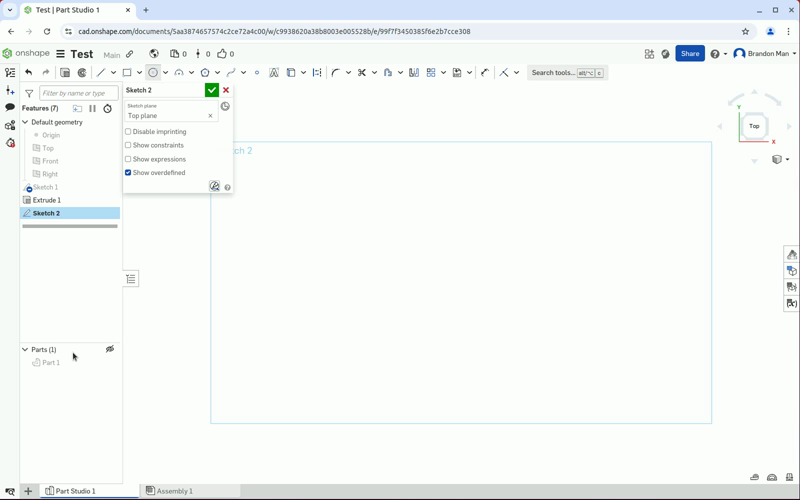
mouse_move(461, 282)
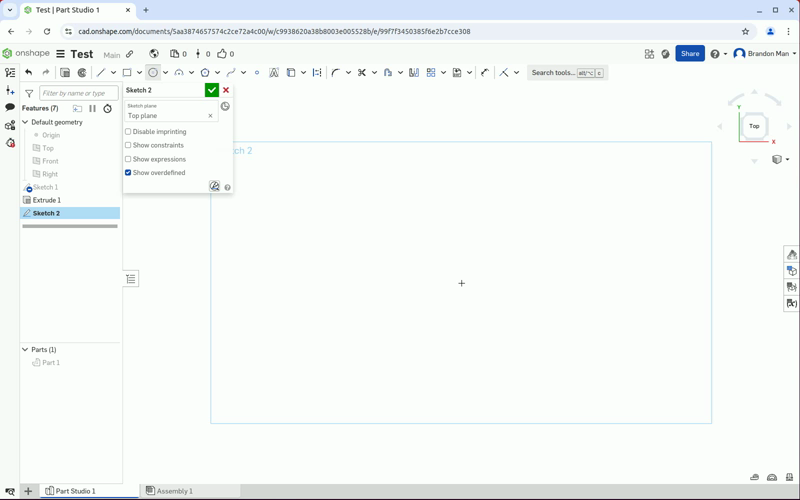
click(461, 282)
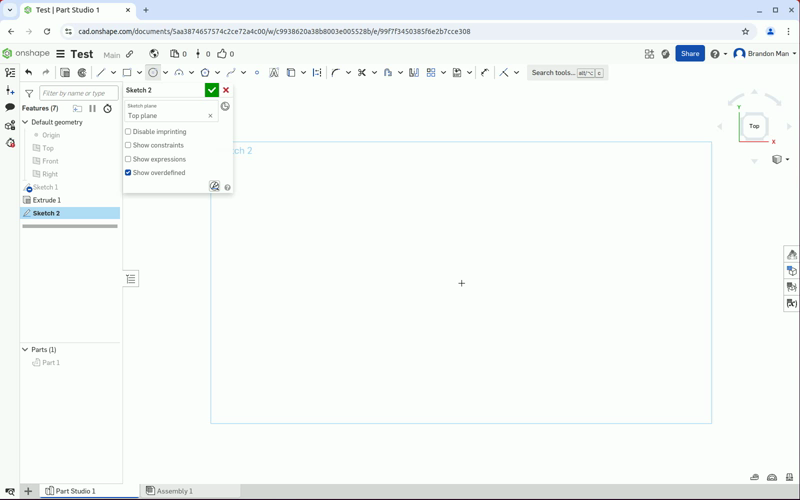
key_up(shift)
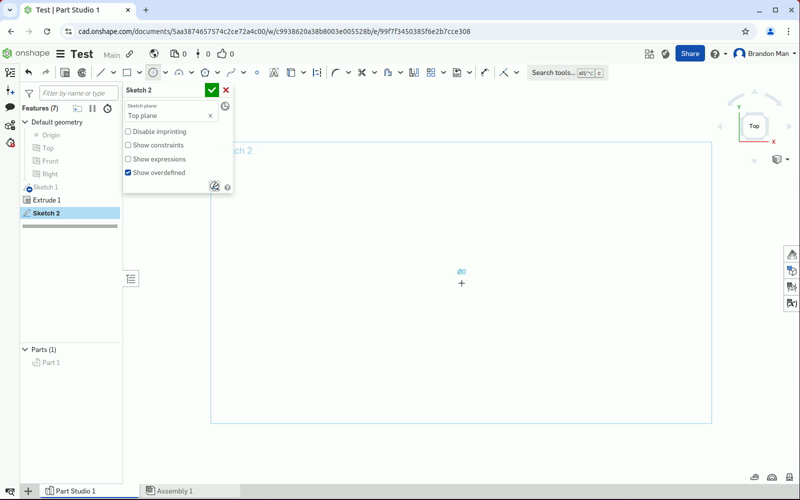
mouse_move(491, 282)
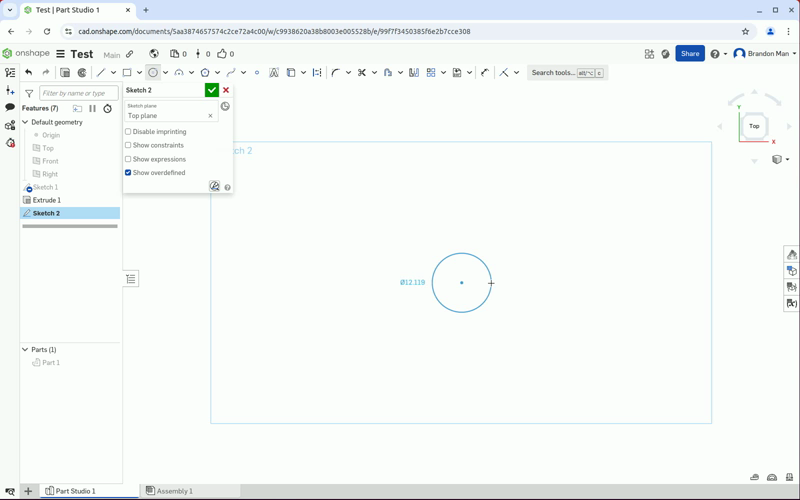
click(491, 282)
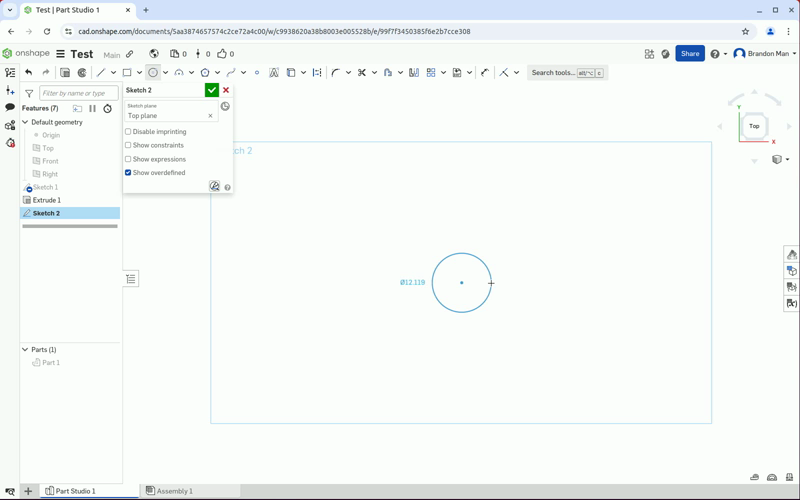
key(esc)
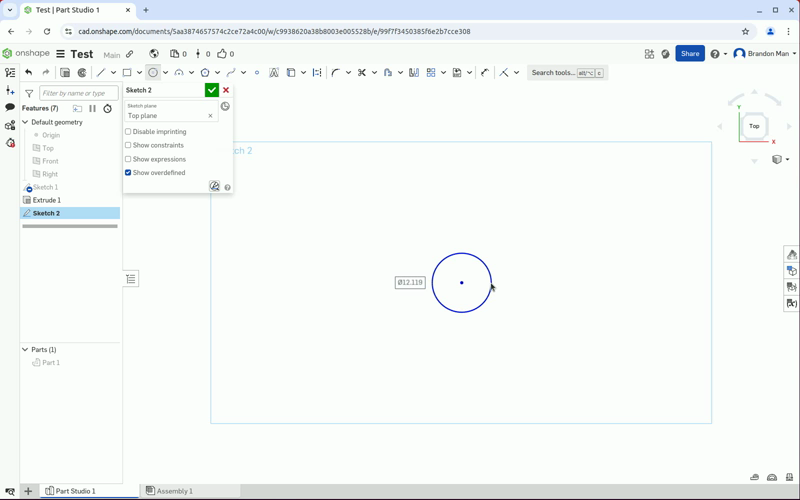
mouse_move(475, 291)
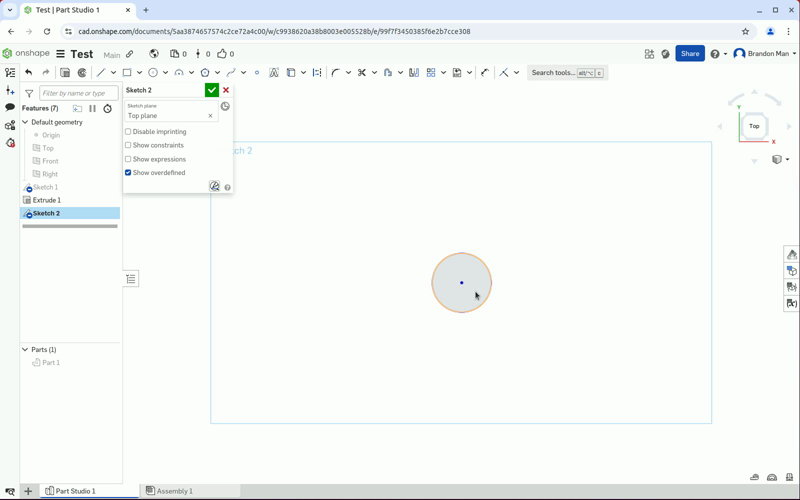
click(475, 291)
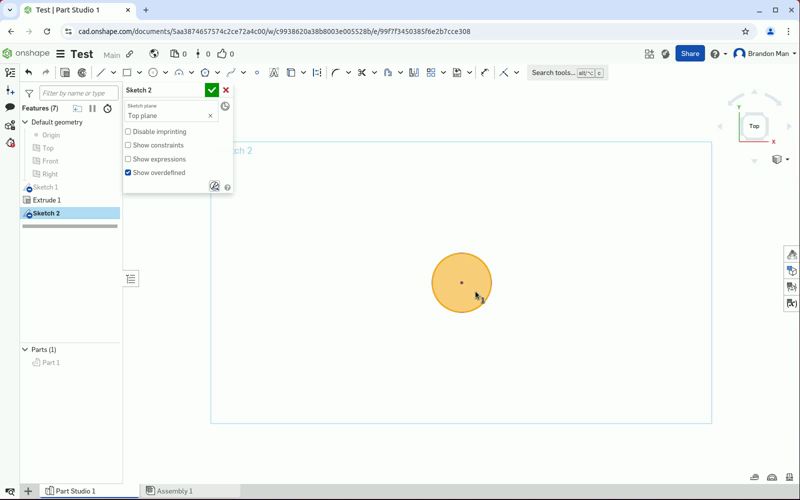
mouse_move(73, 352)
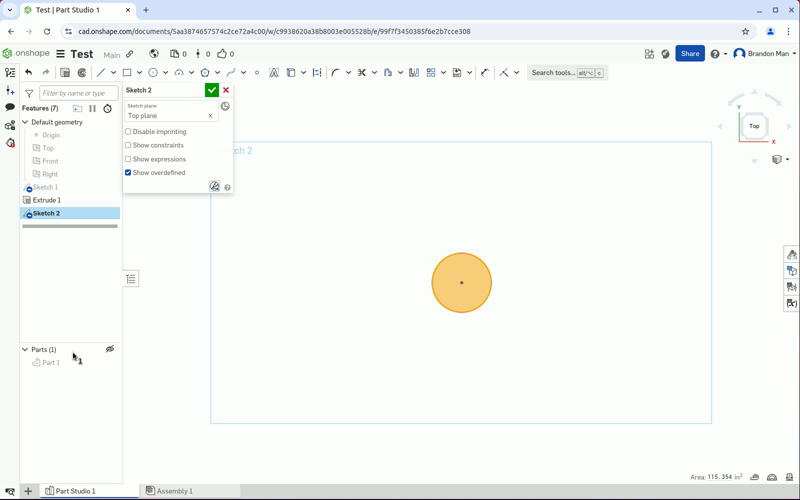
key(shift+y)
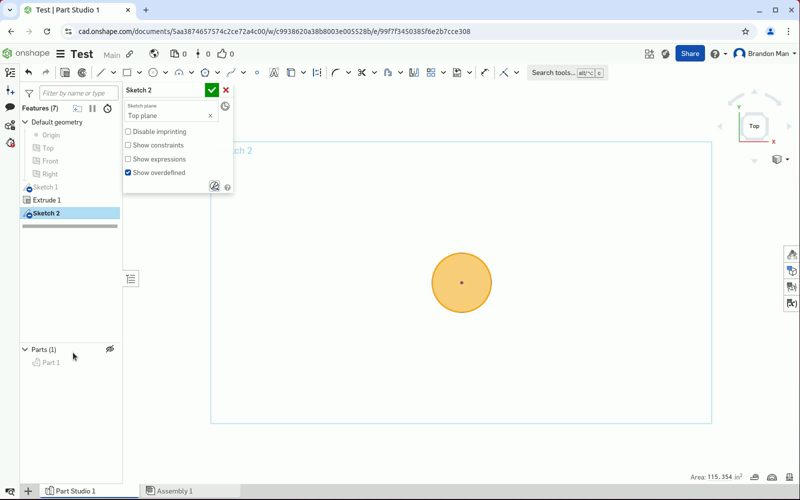
key(shift+e)
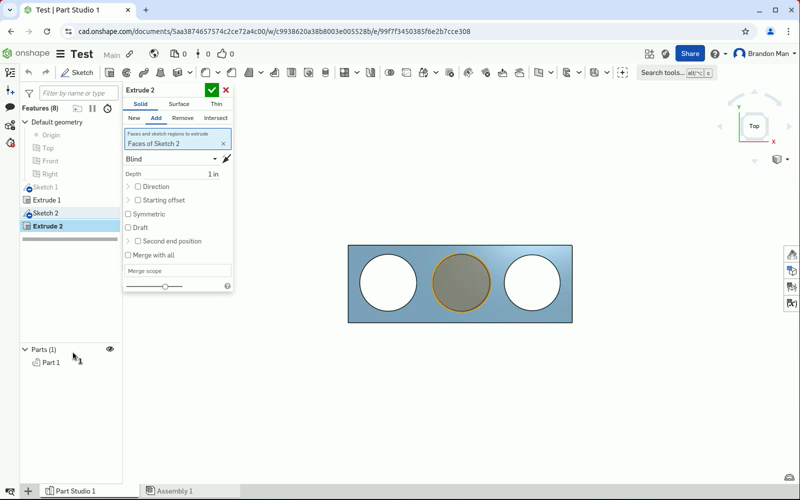
mouse_move(143, 106)
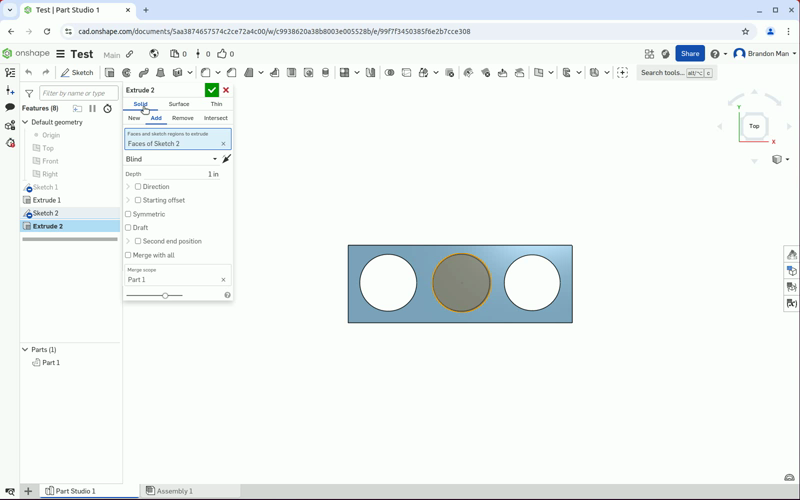
click(143, 106)
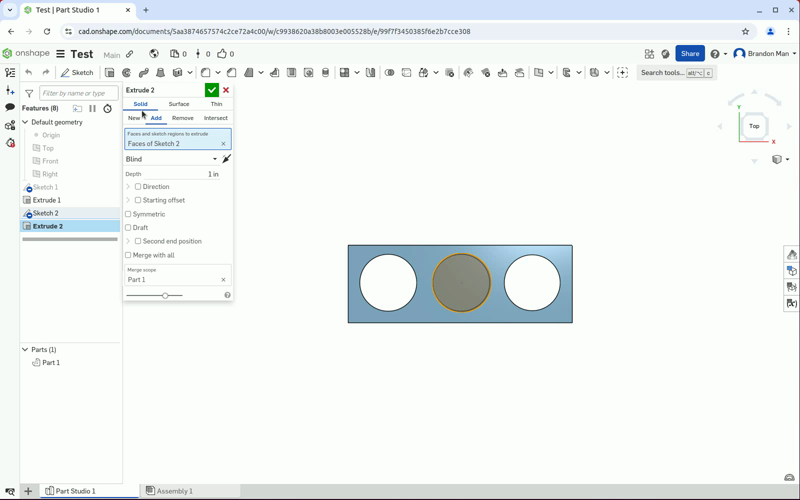
mouse_move(137, 120)
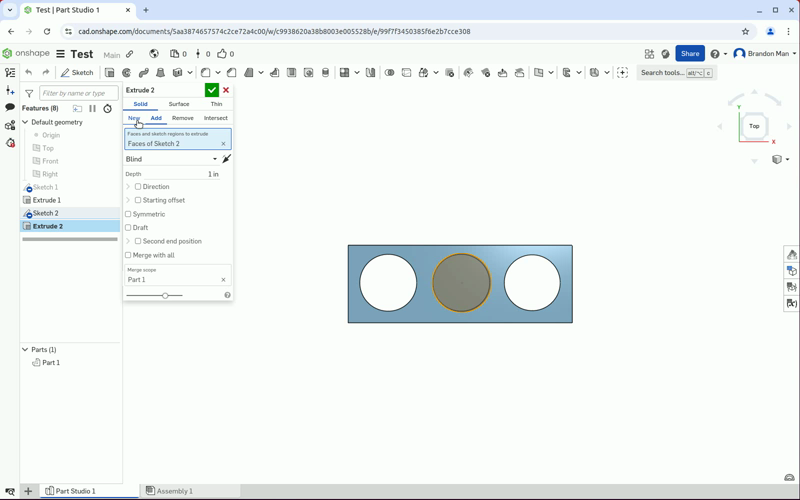
click(137, 120)
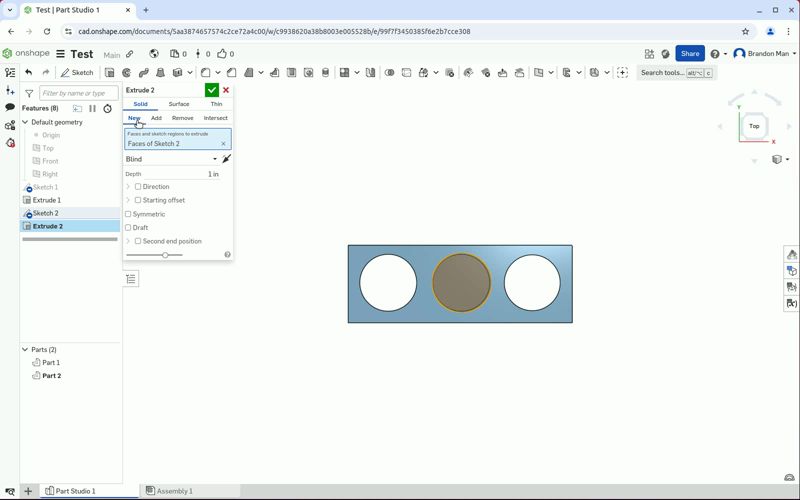
key(tab, 4)
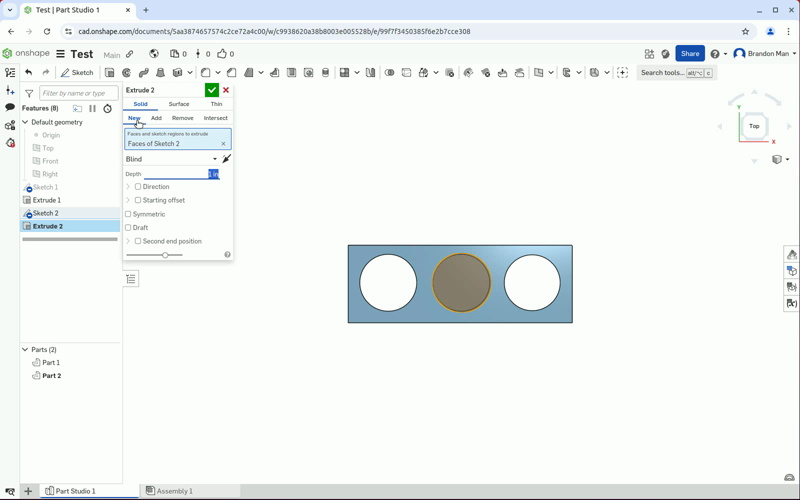
text(1.204)
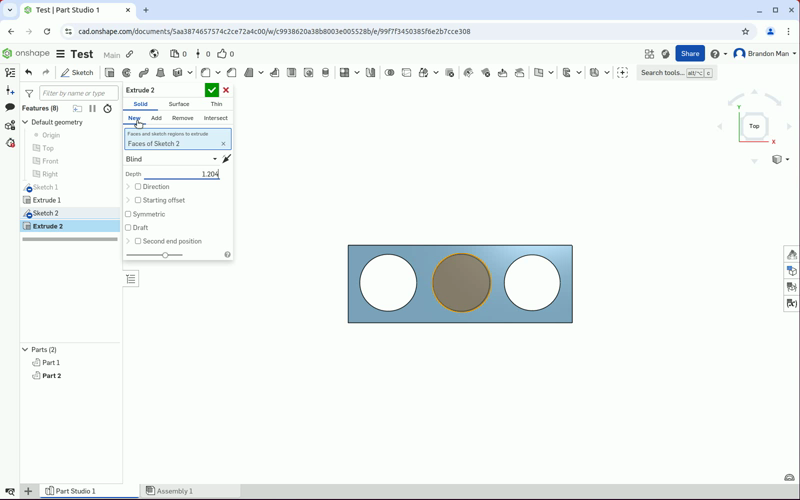
key(enter)
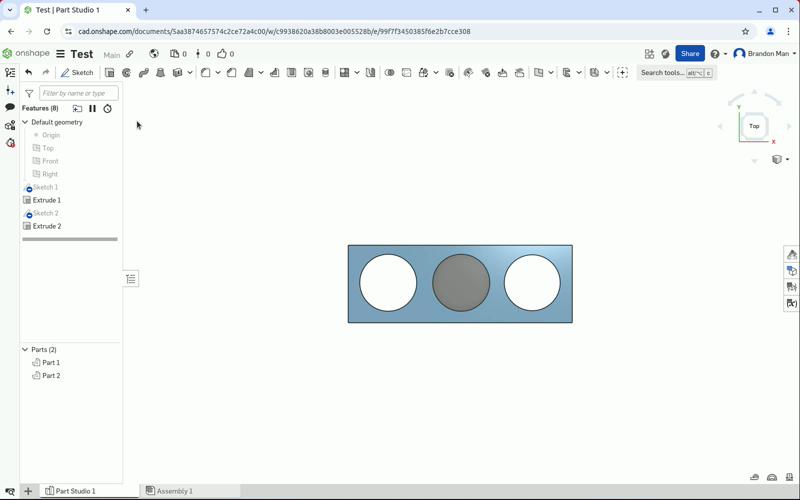
key(shift+h)
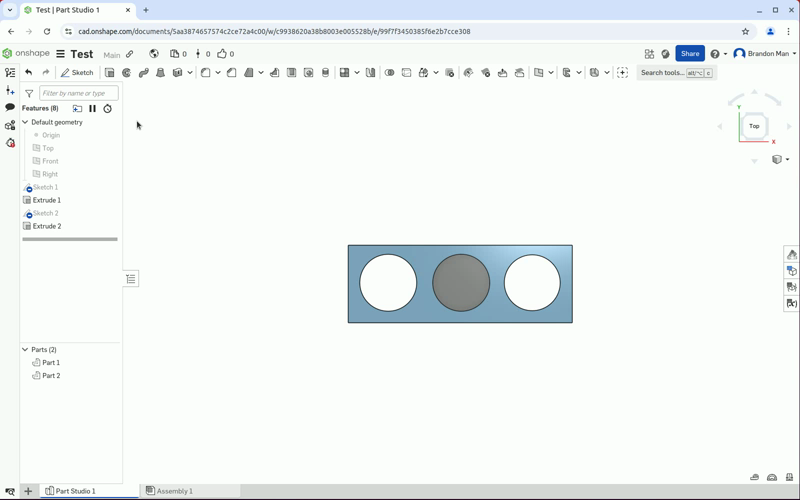
key(shift+h)
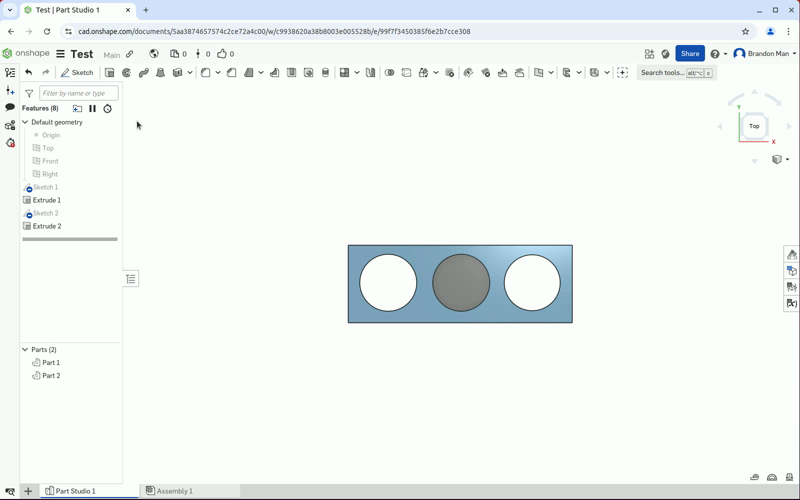
mouse_move(73, 189)
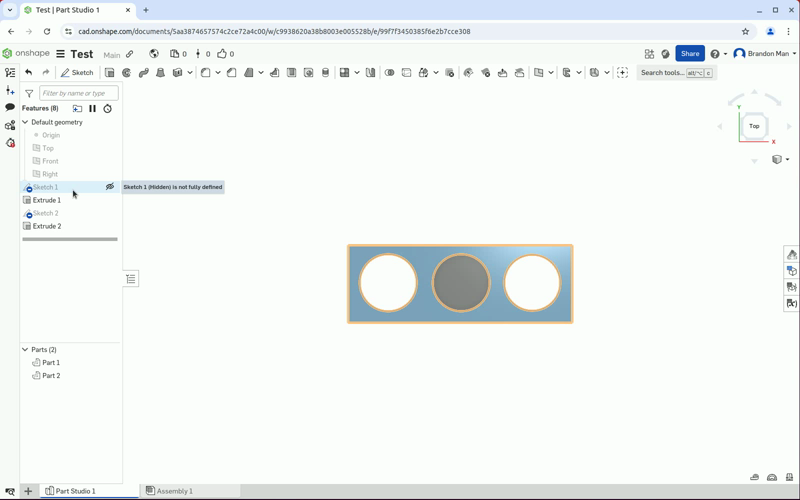
click(73, 189)
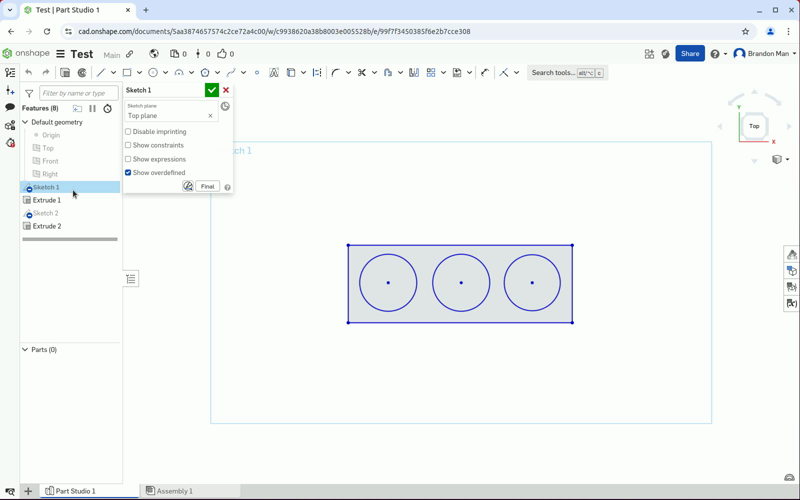
mouse_move(229, 92)
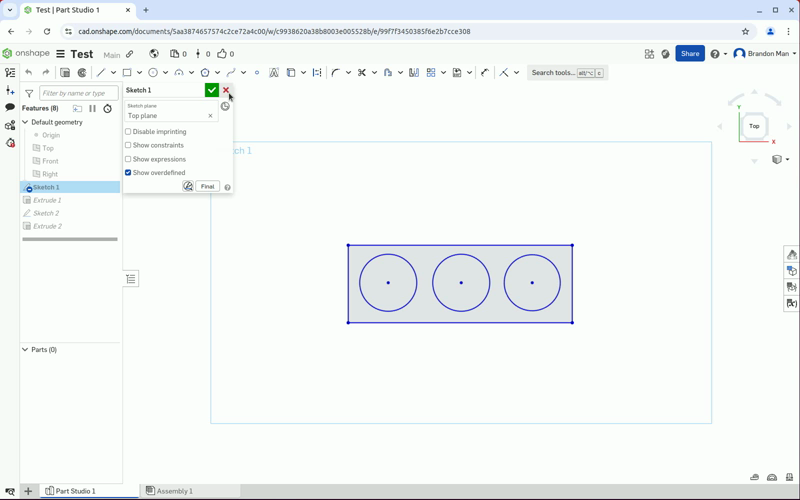
click(229, 92)
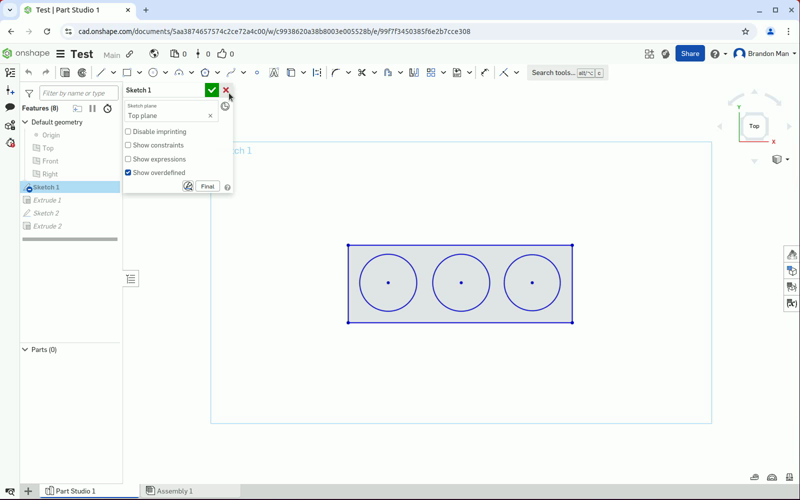
key(shift+s)
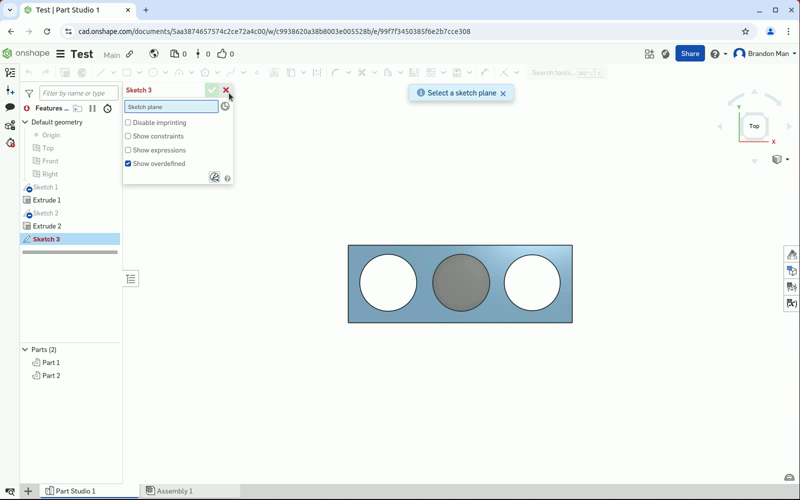
mouse_move(73, 150)
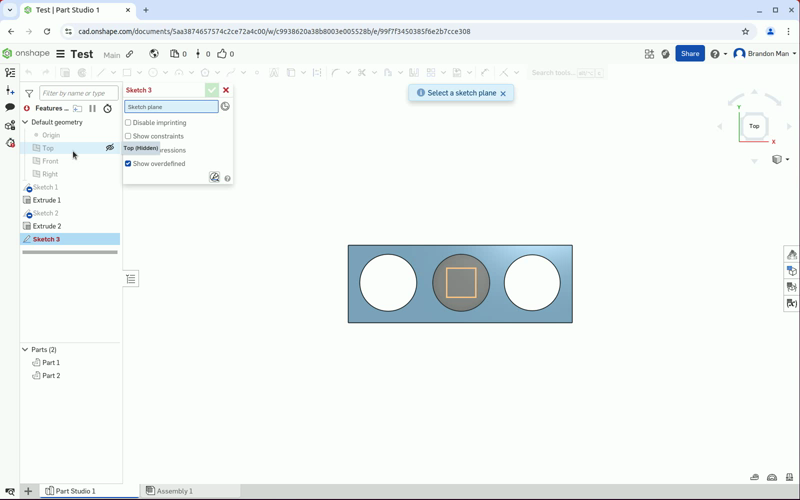
click(73, 150)
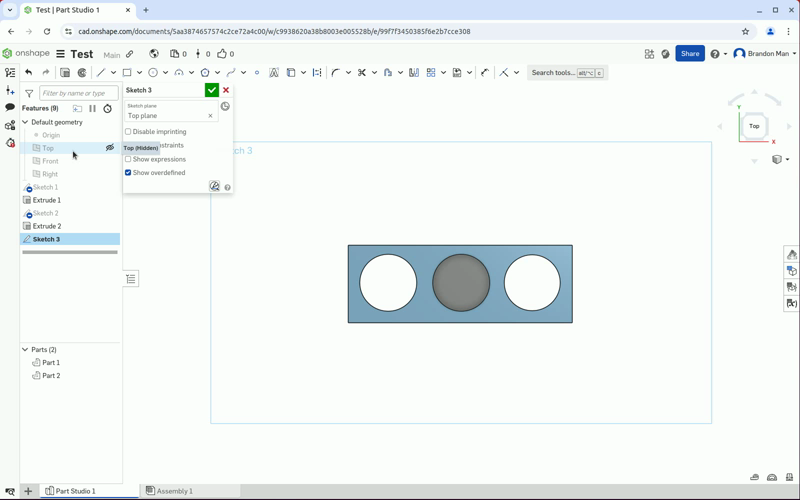
mouse_move(73, 352)
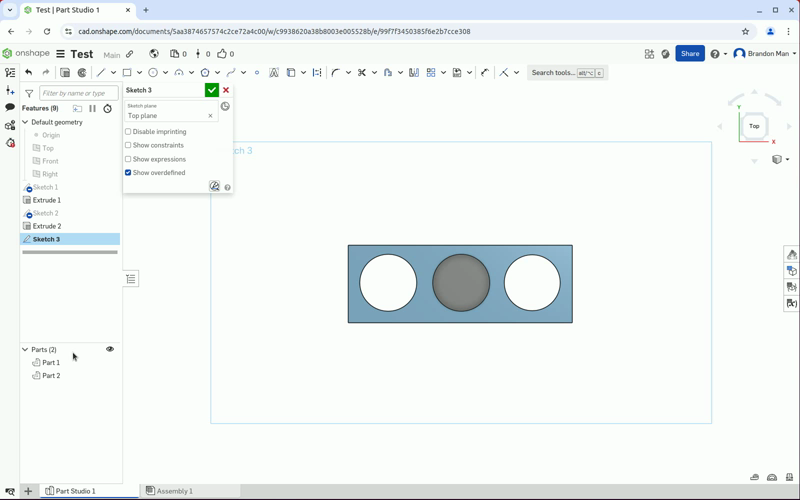
key(y)
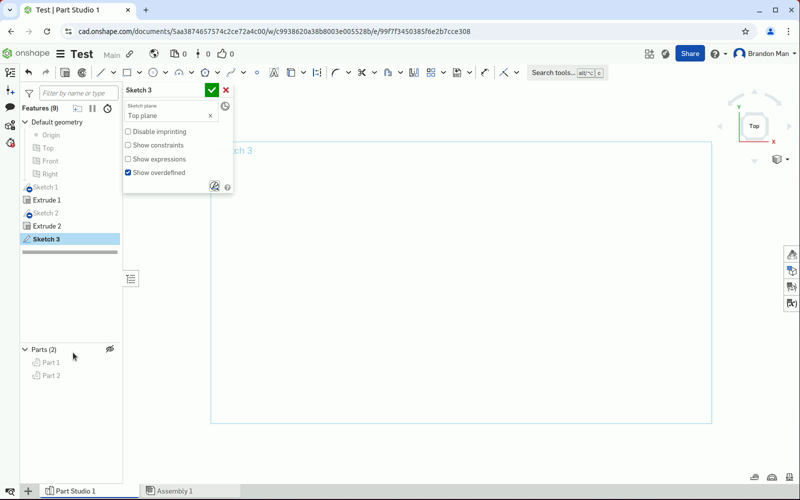
key(c)
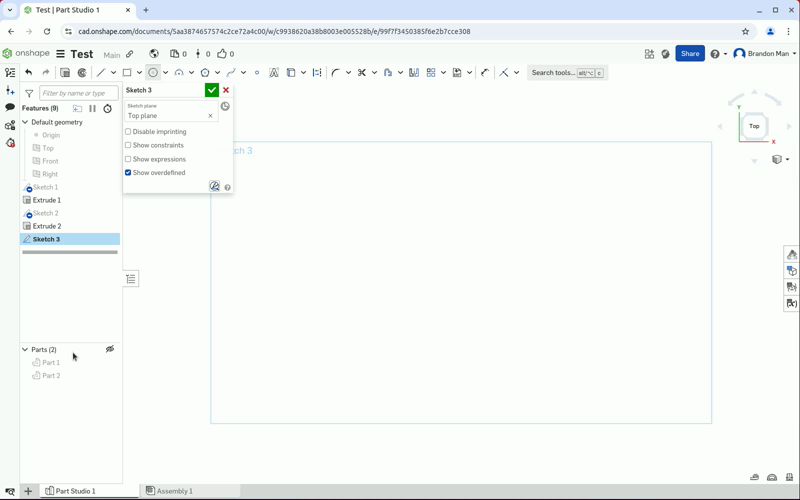
key_down(shift)
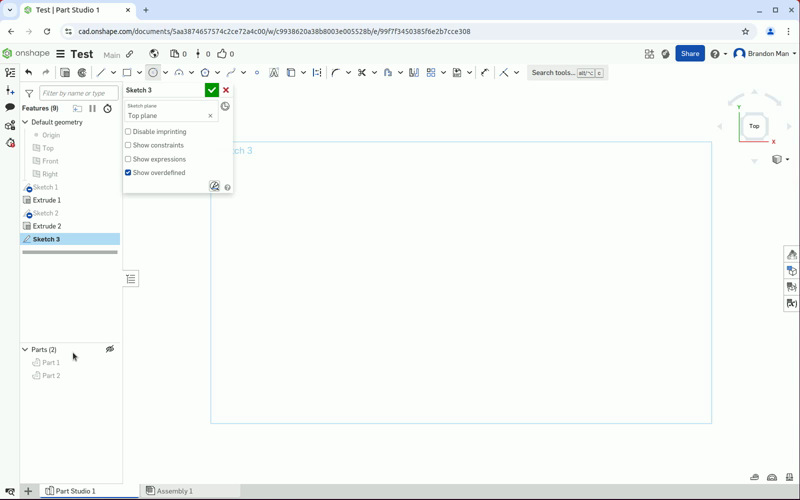
mouse_move(388, 282)
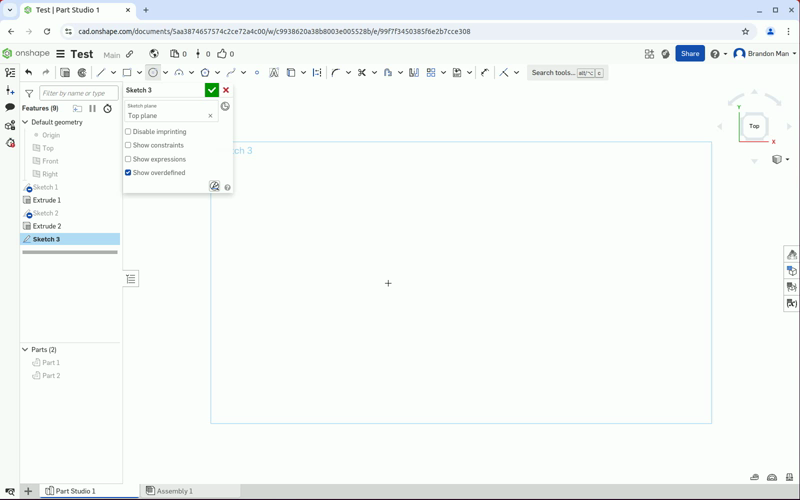
click(388, 282)
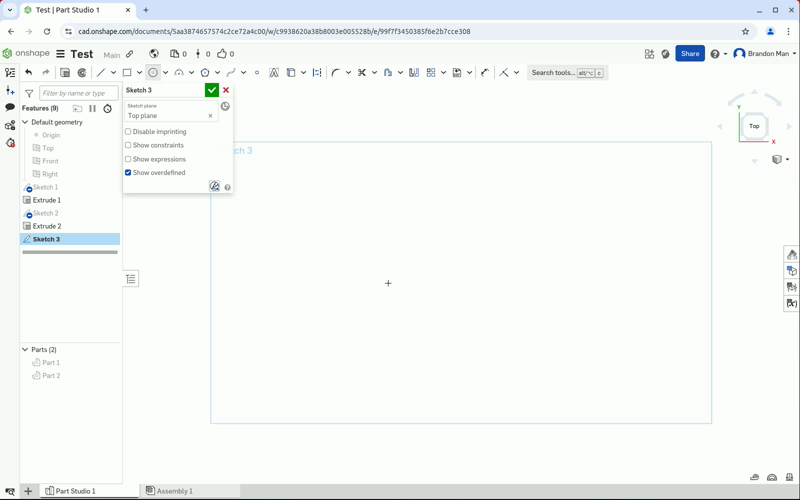
key_up(shift)
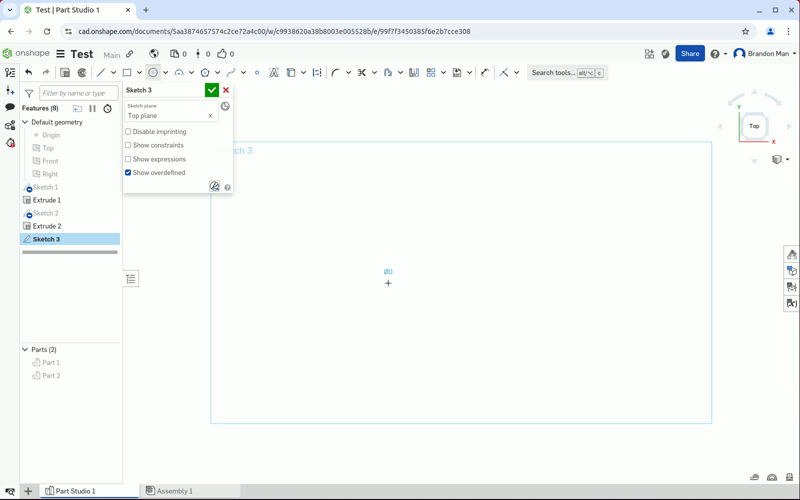
mouse_move(417, 282)
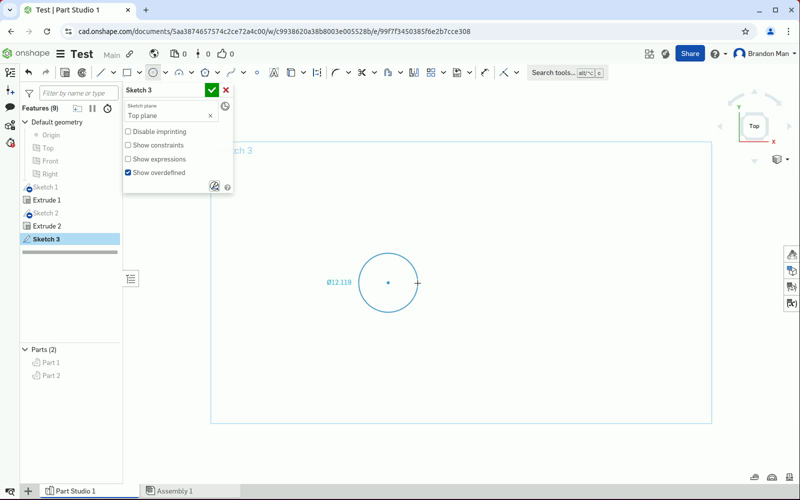
click(417, 282)
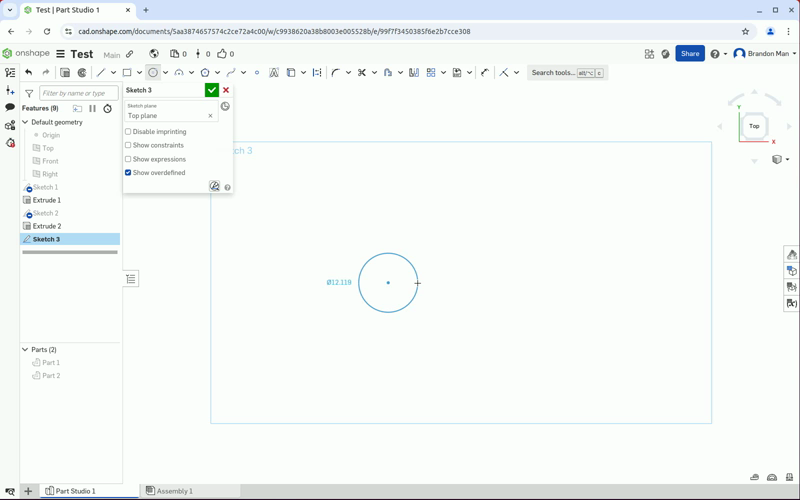
key(esc)
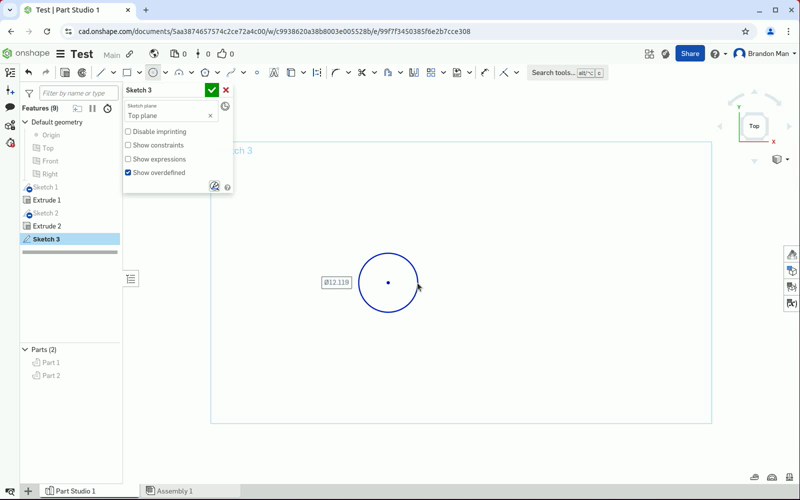
mouse_move(373, 292)
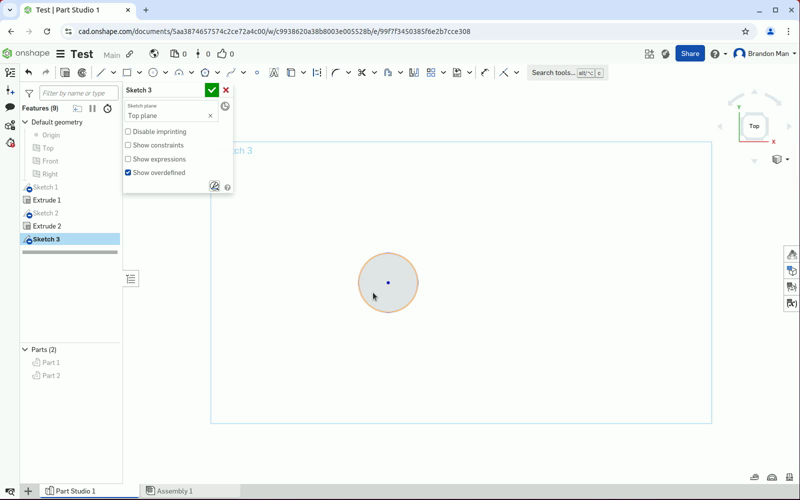
click(373, 292)
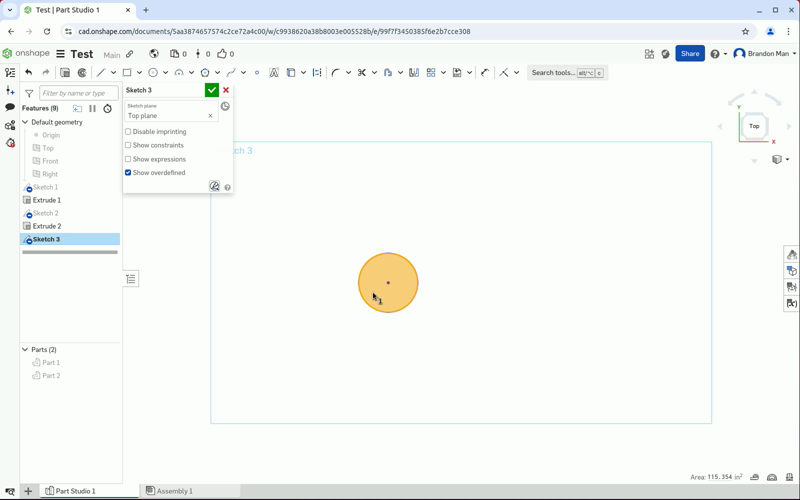
mouse_move(73, 352)
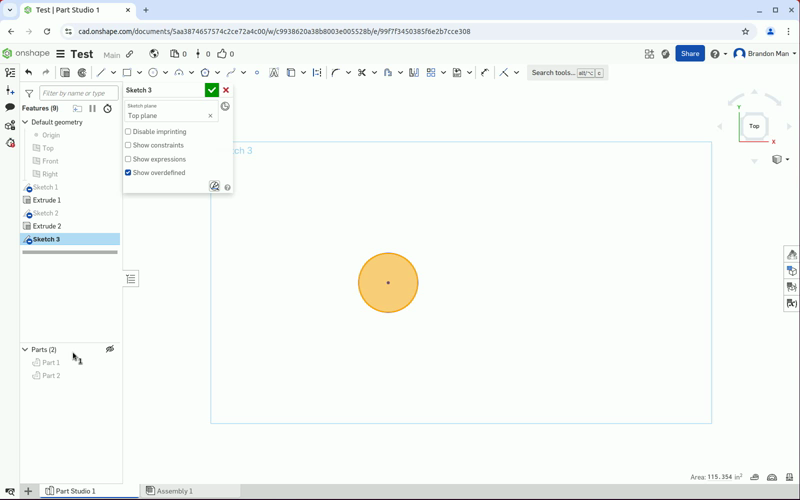
key(shift+y)
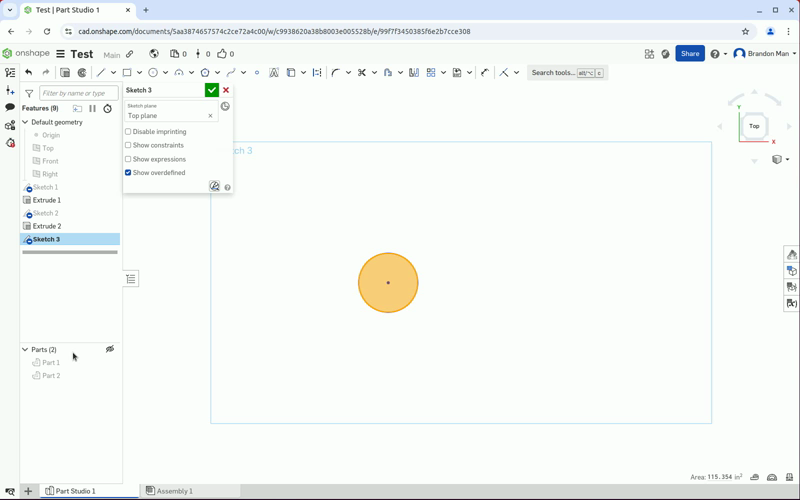
key(shift+e)
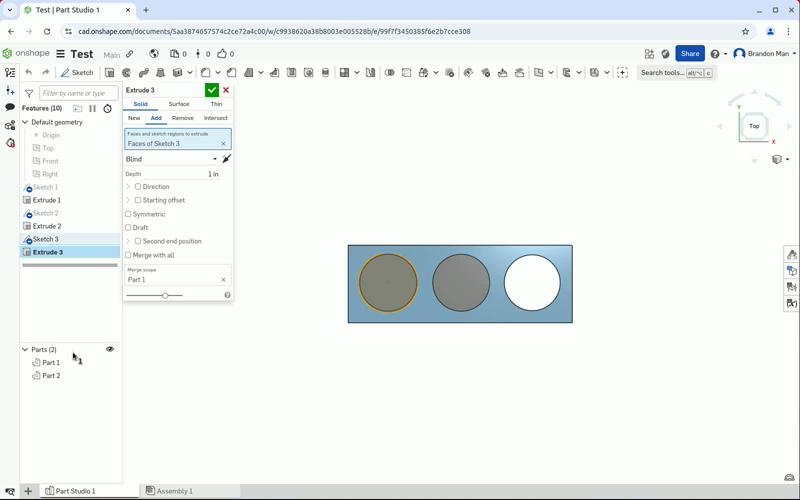
mouse_move(143, 106)
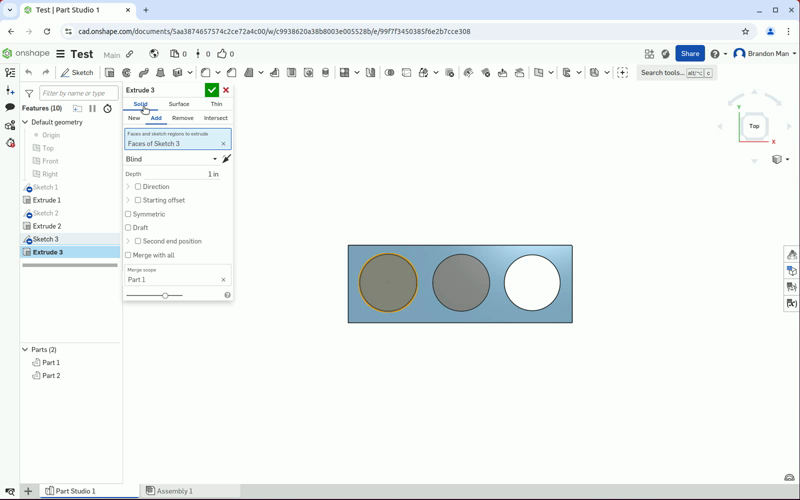
click(143, 106)
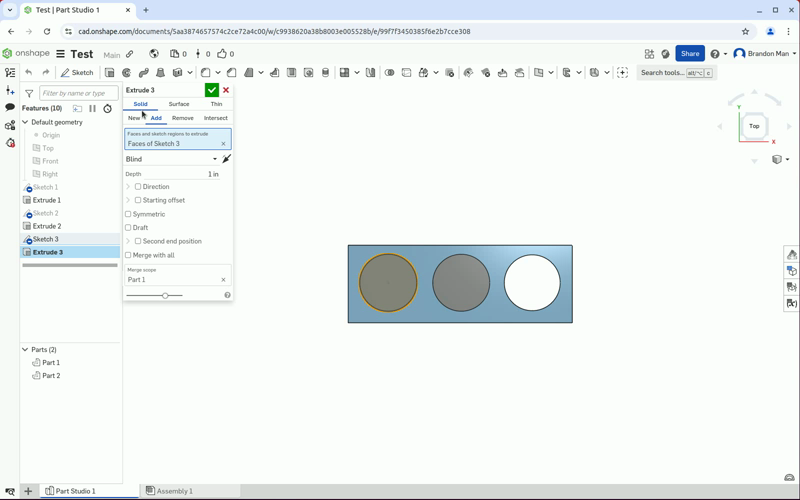
mouse_move(137, 120)
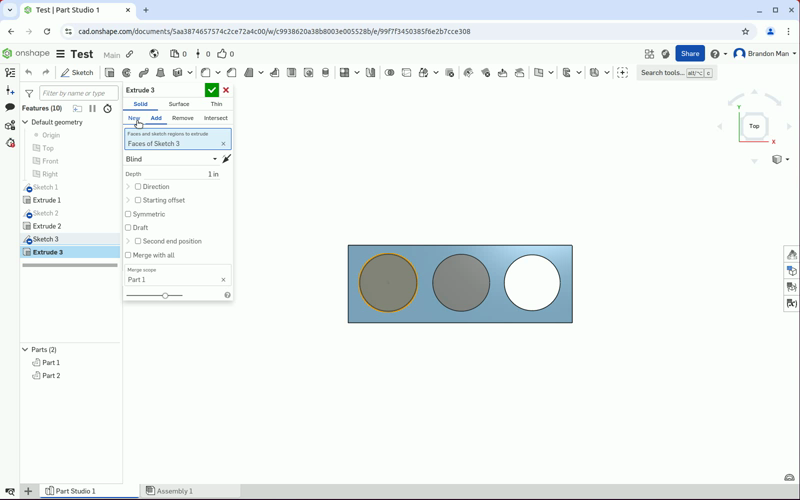
click(137, 120)
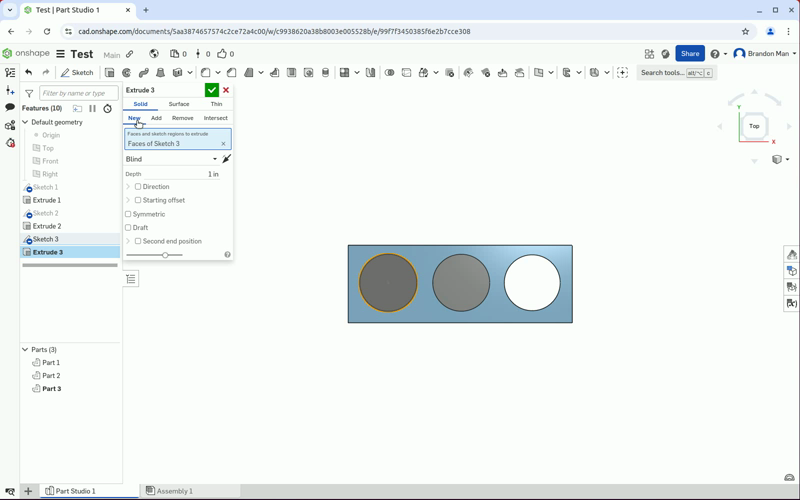
key(tab, 4)
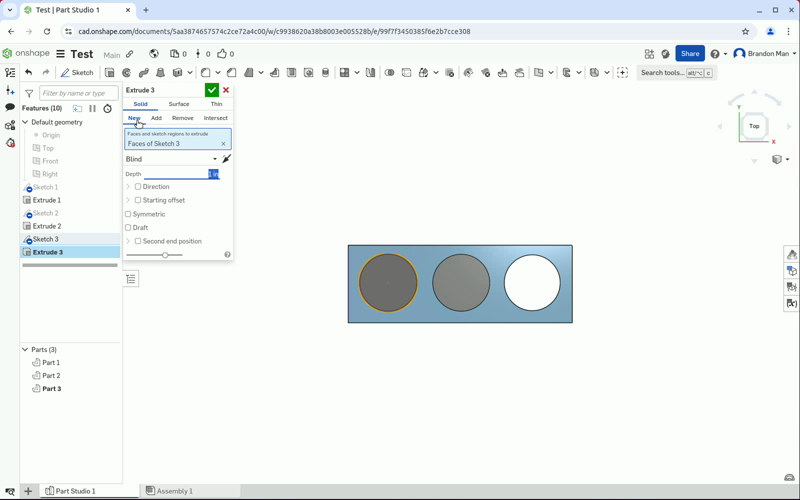
text(1.204)
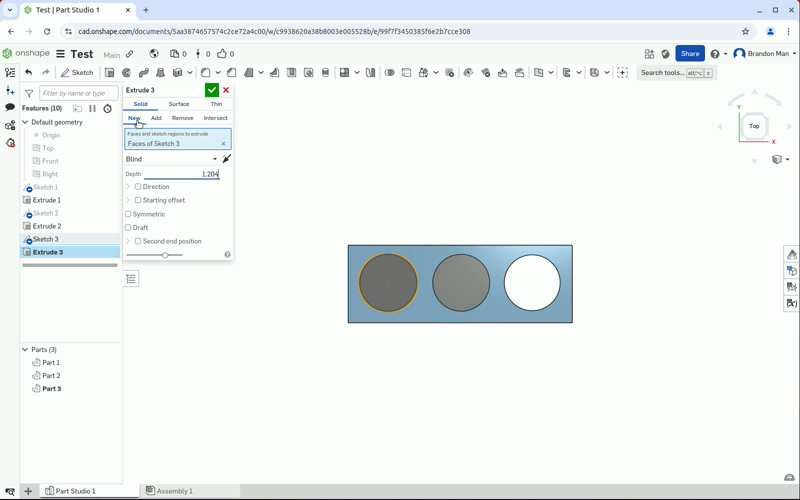
key(enter)
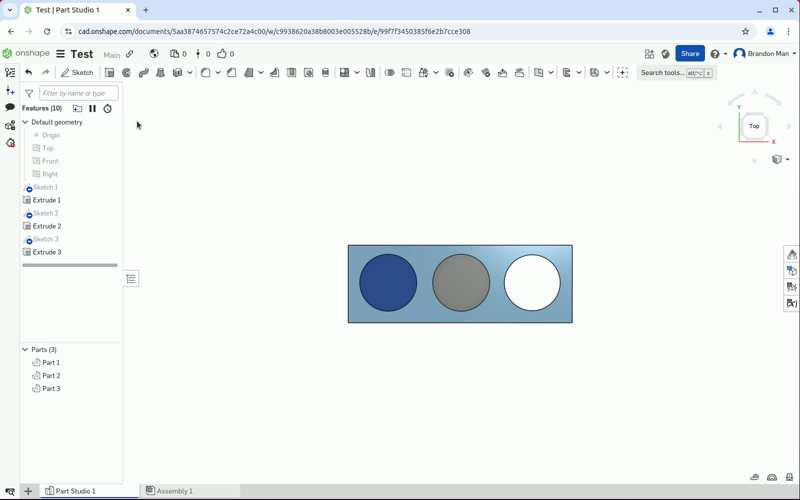
key(shift+h)
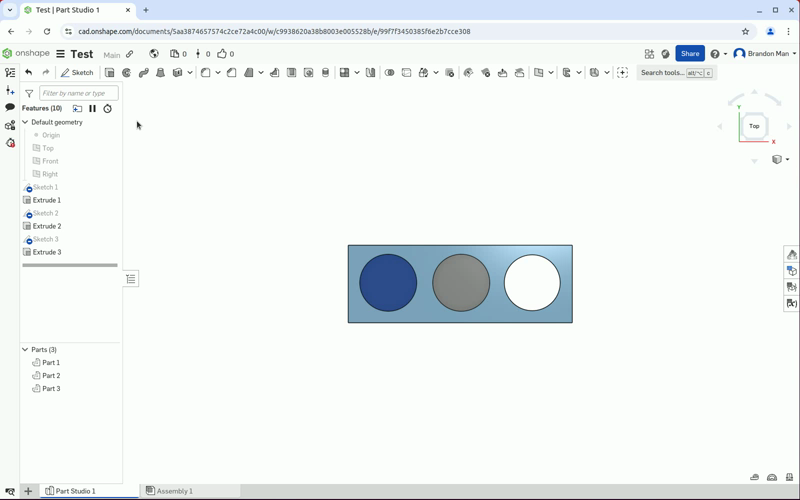
key(shift+h)
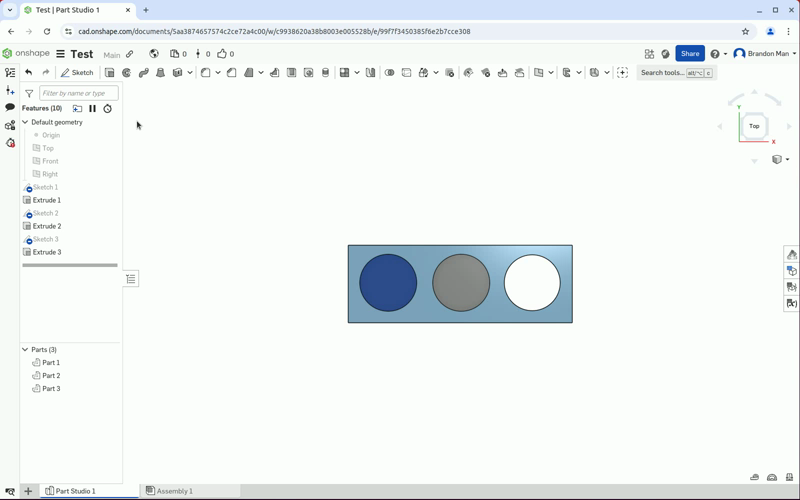
mouse_move(73, 189)
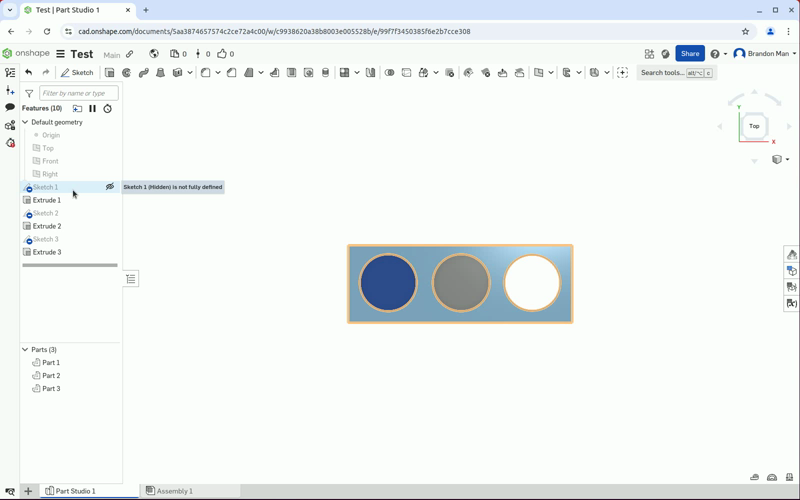
click(73, 189)
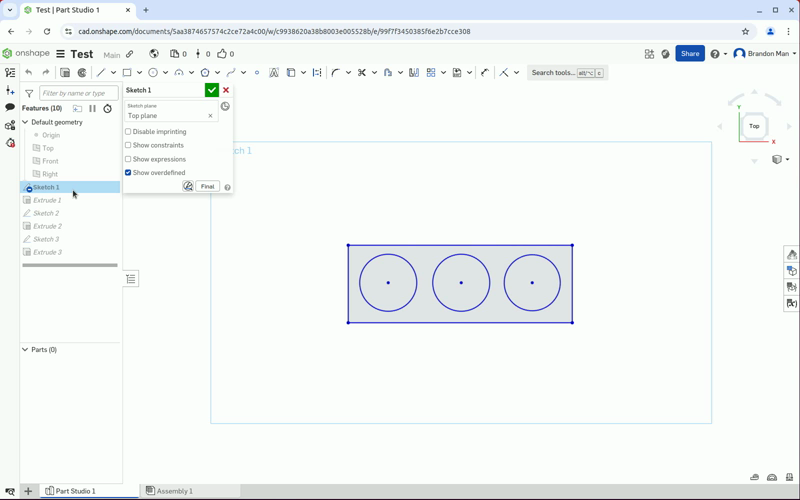
mouse_move(229, 92)
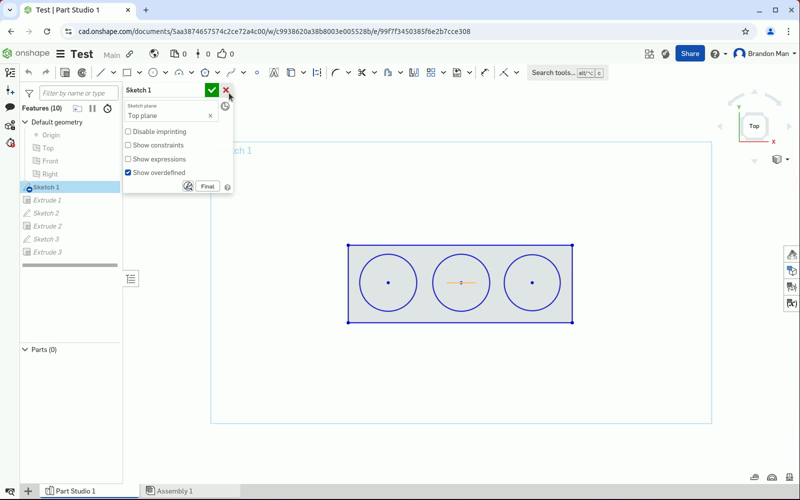
click(229, 92)
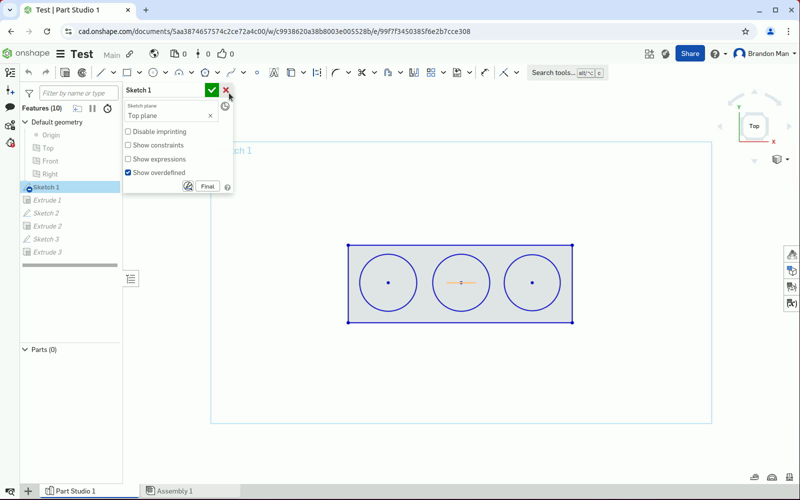
key(shift+s)
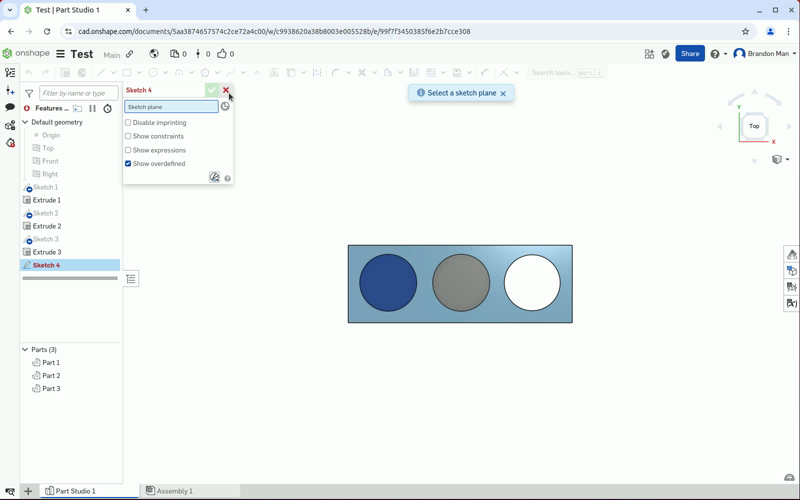
mouse_move(73, 150)
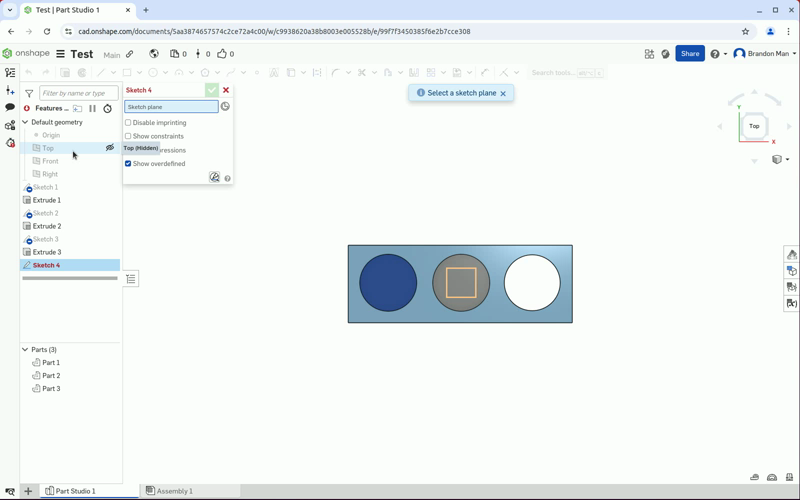
click(73, 150)
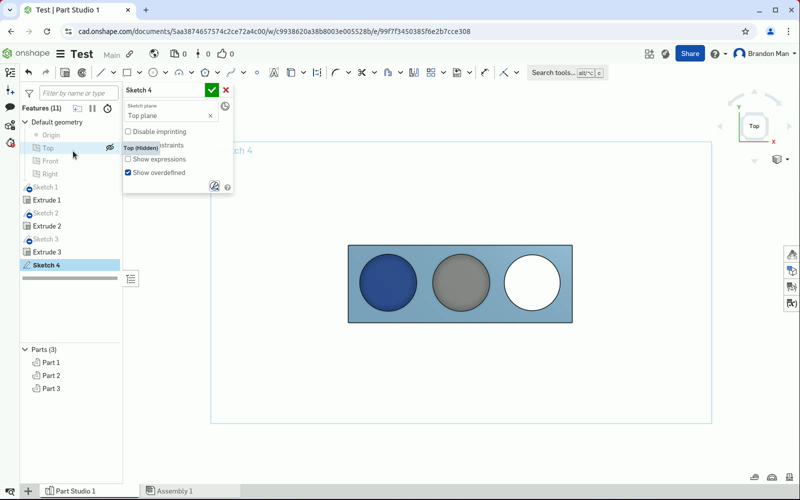
mouse_move(73, 352)
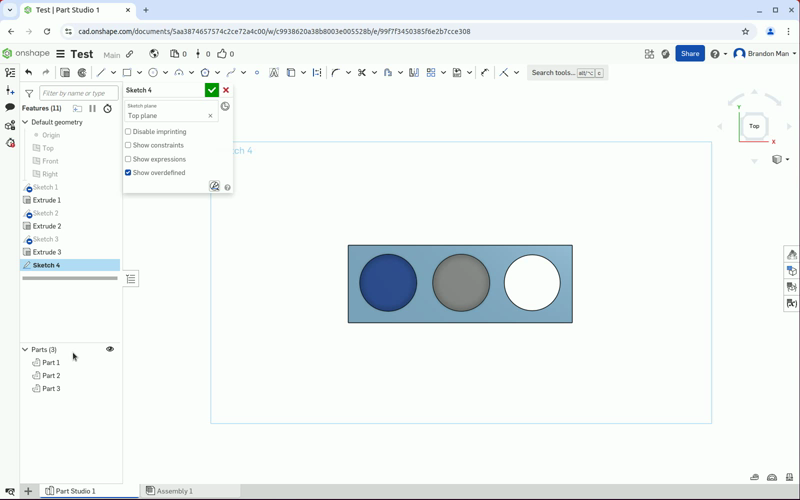
key(y)
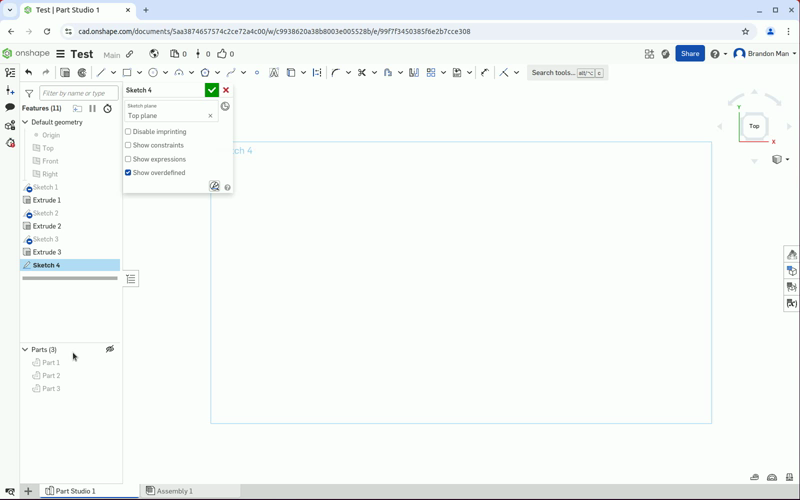
key(c)
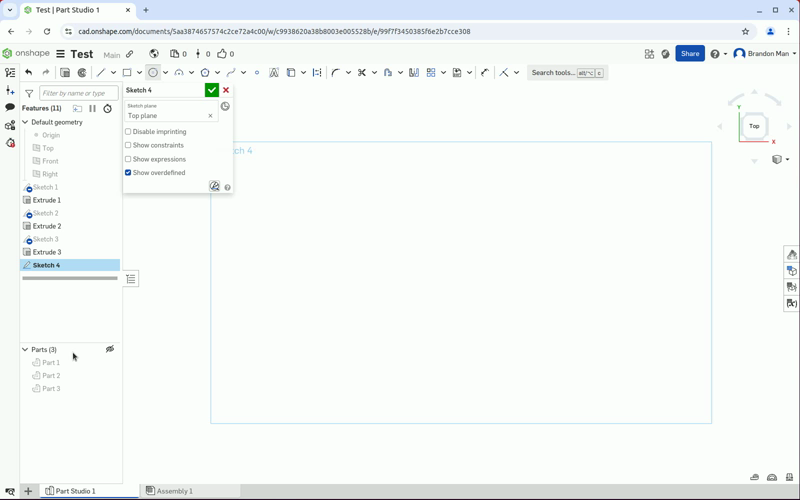
key_down(shift)
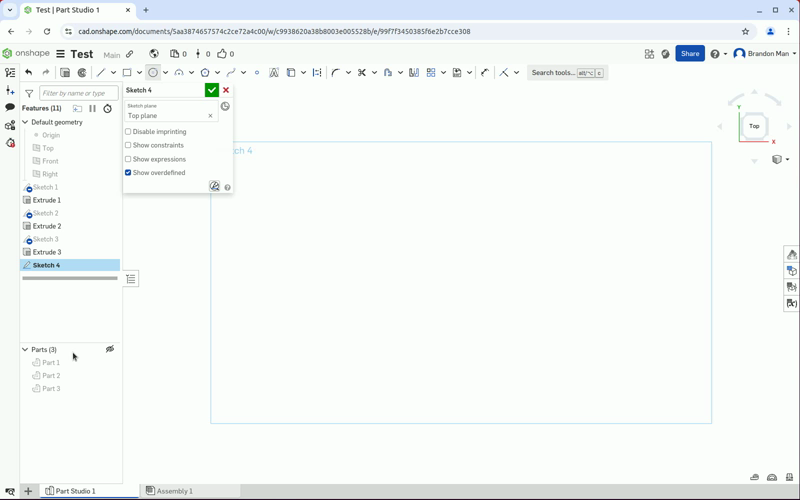
mouse_move(534, 282)
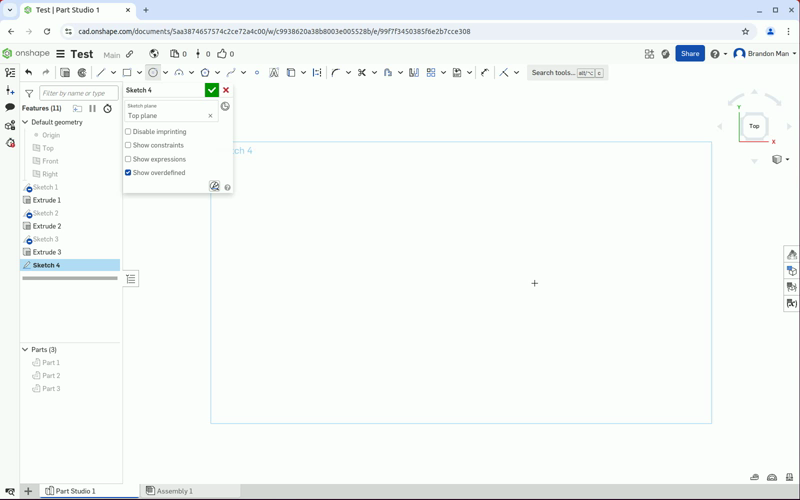
click(534, 282)
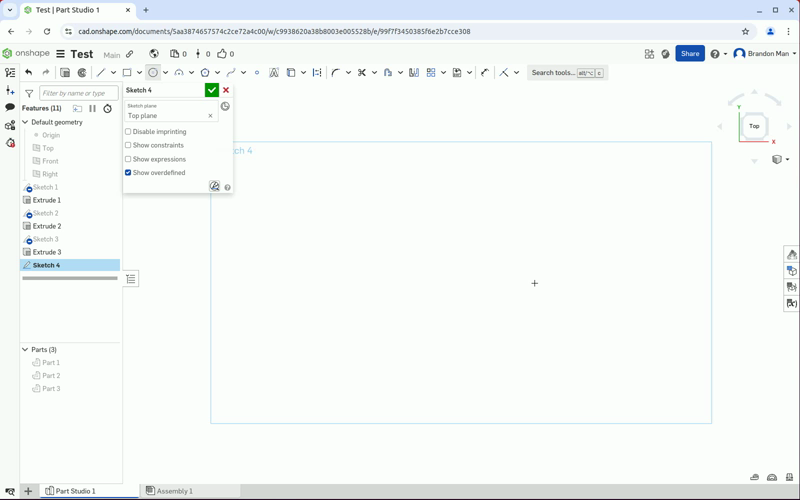
key_up(shift)
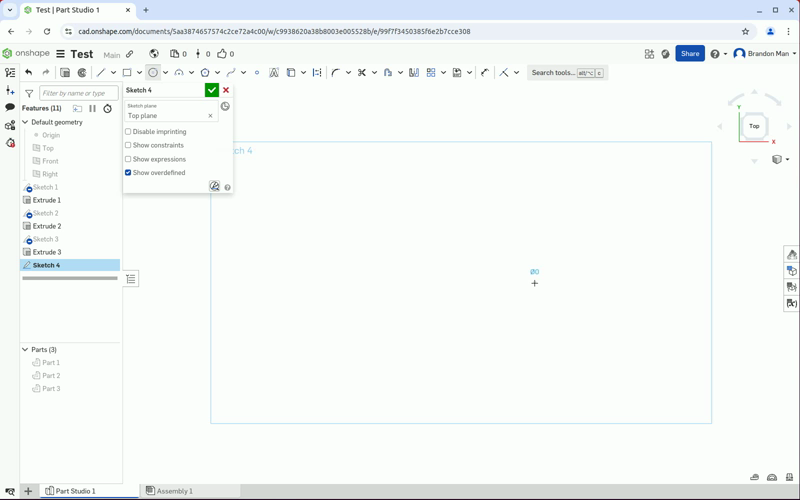
mouse_move(564, 282)
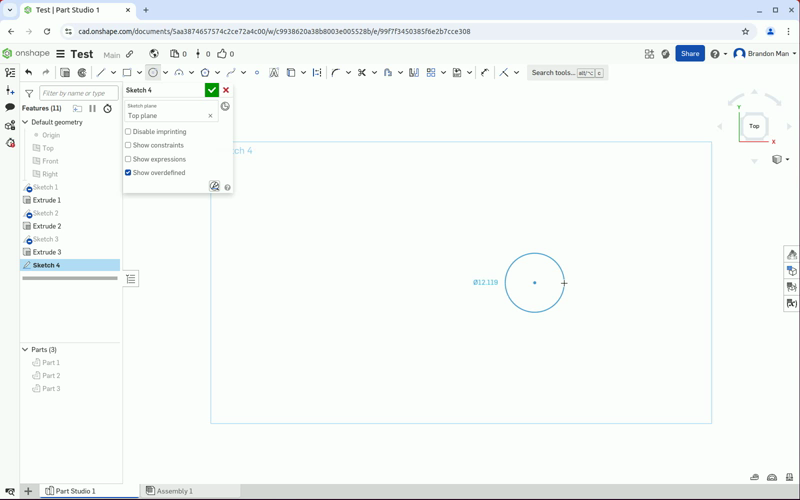
click(564, 282)
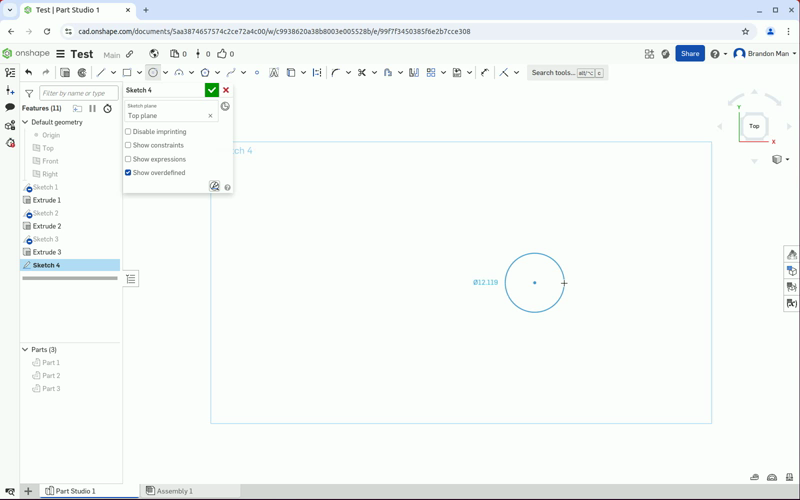
key(esc)
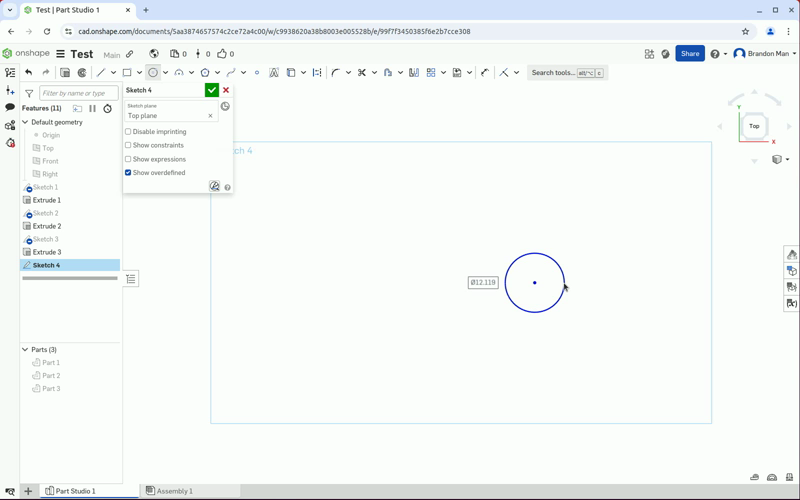
mouse_move(556, 288)
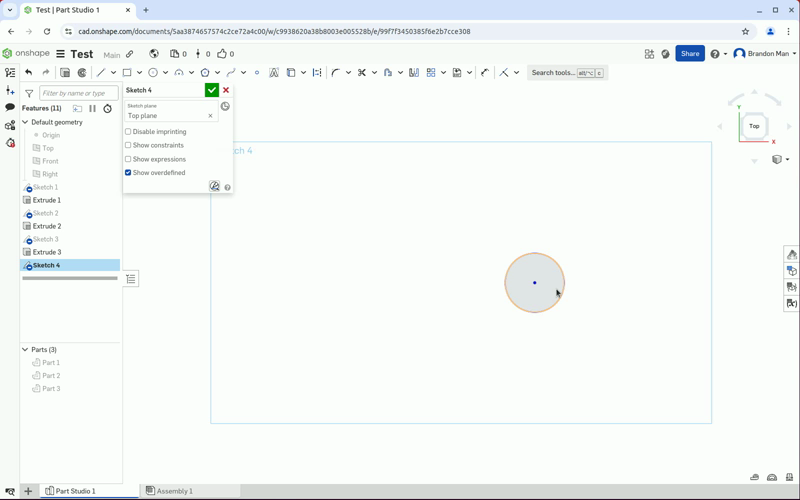
click(556, 288)
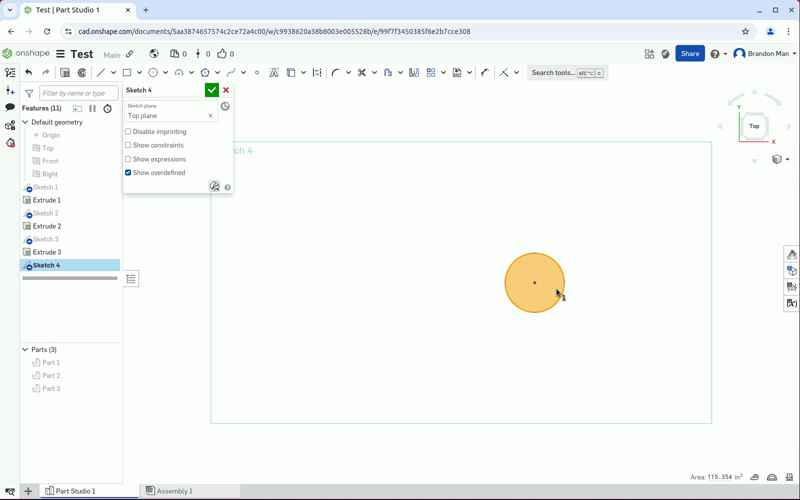
mouse_move(73, 352)
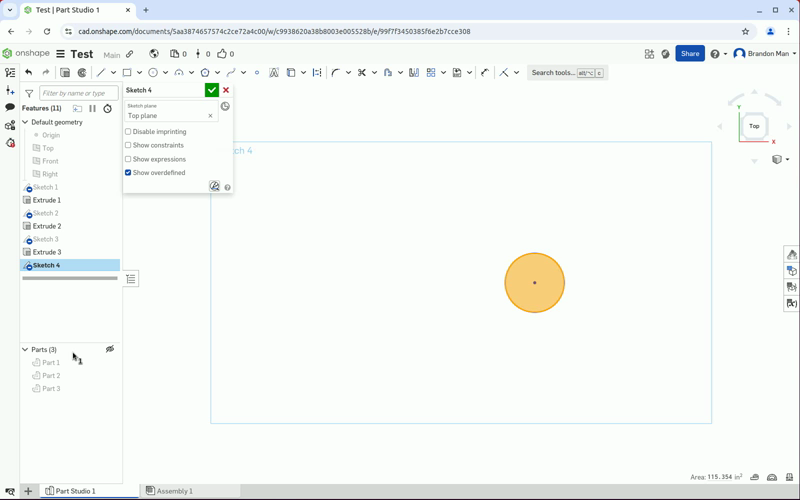
key(shift+y)
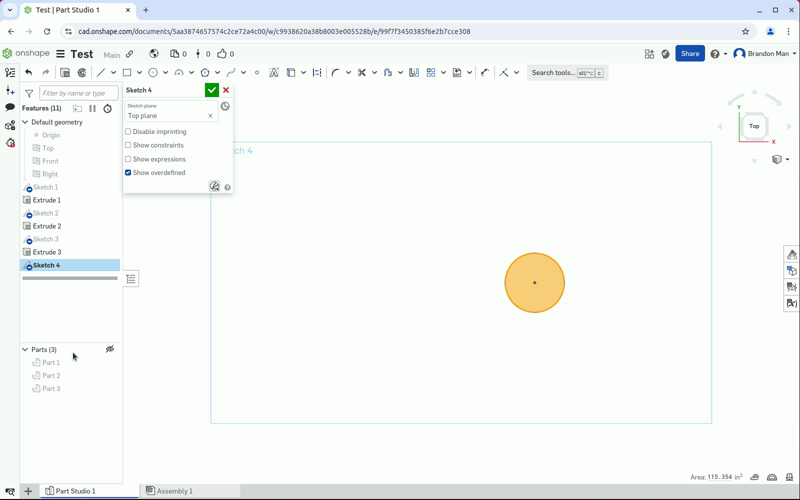
key(shift+e)
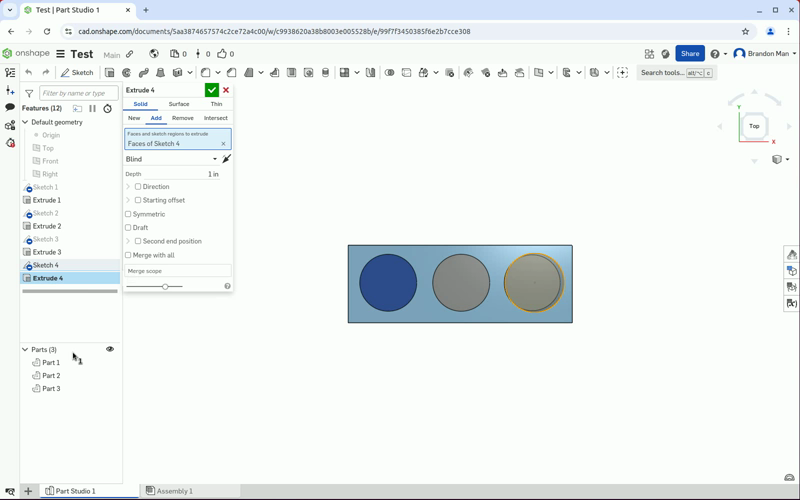
mouse_move(143, 106)
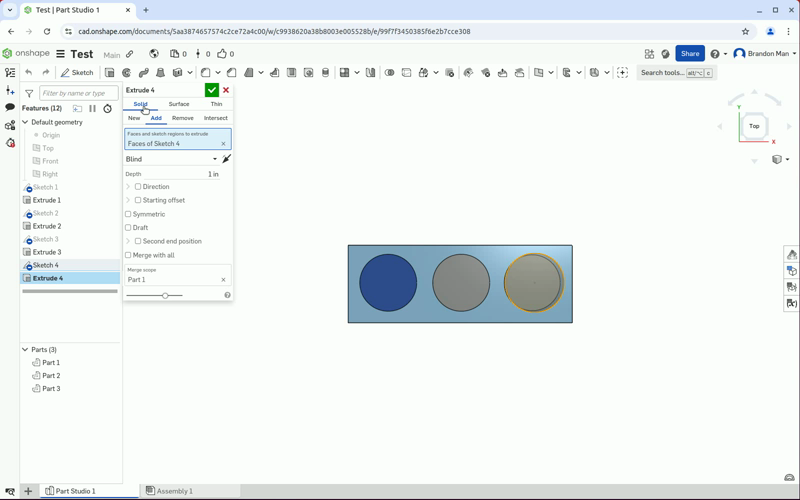
click(143, 106)
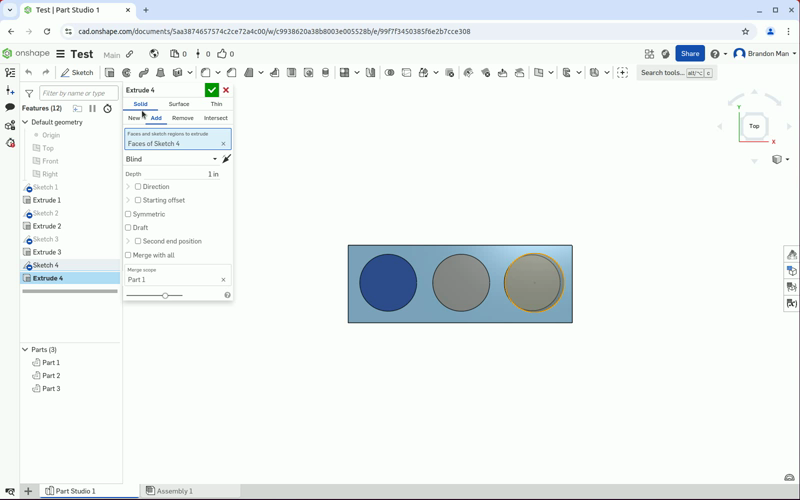
mouse_move(137, 120)
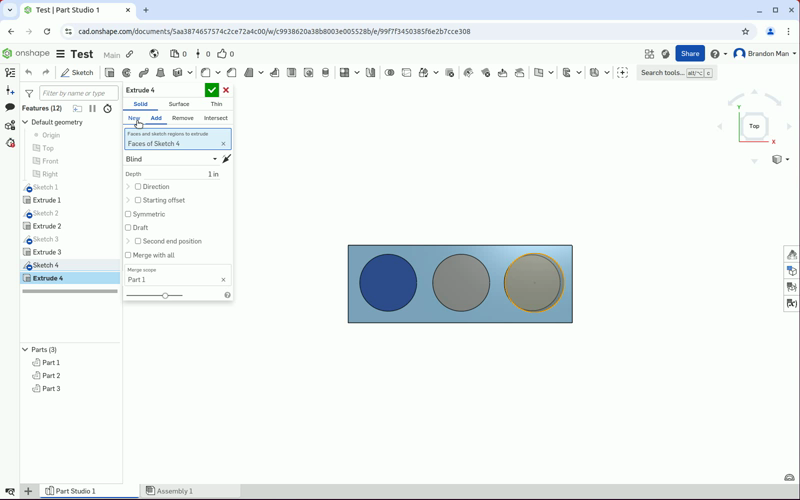
click(137, 120)
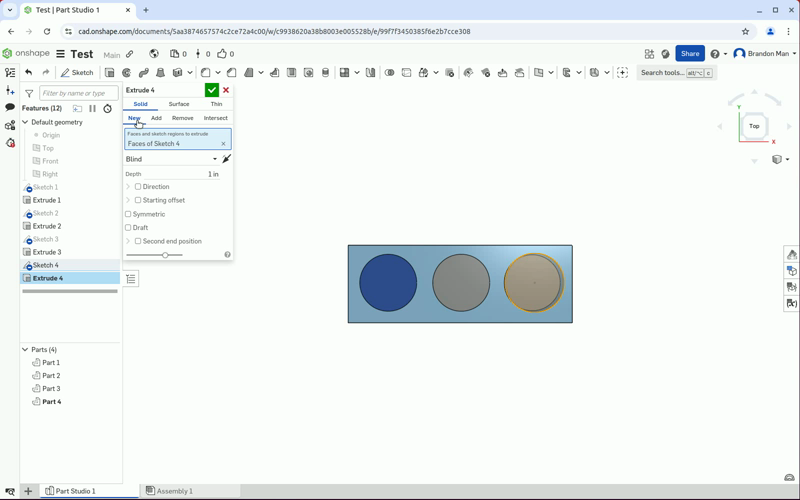
key(tab, 4)
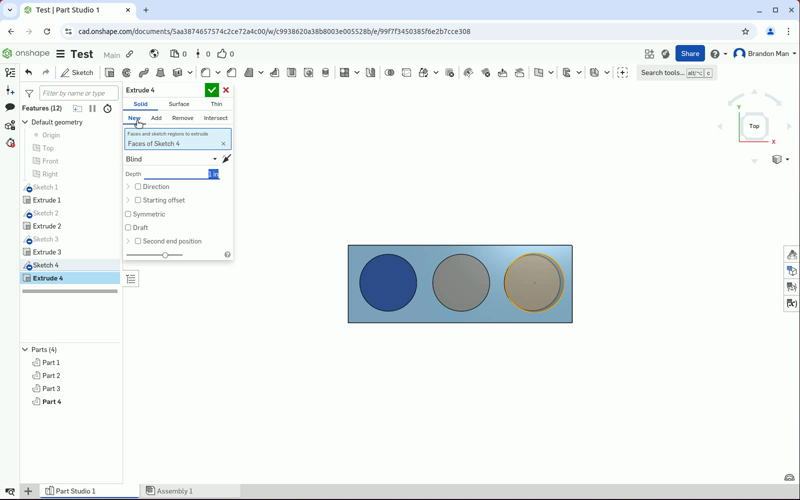
text(1.204)
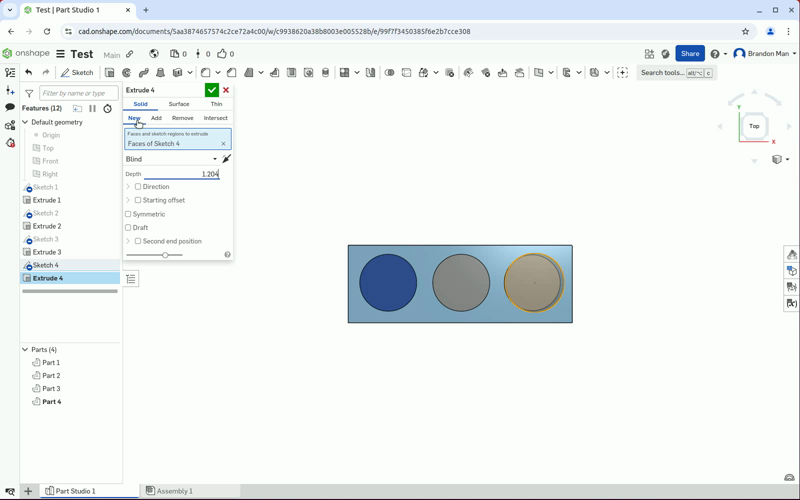
key(enter)
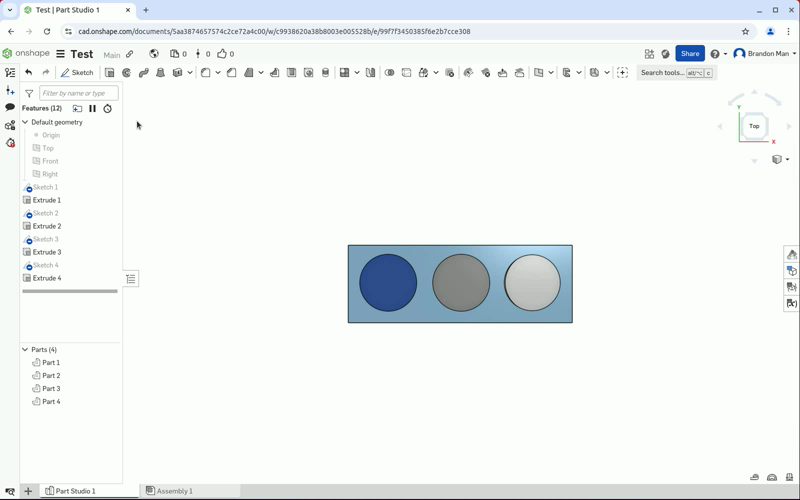
key(shift+h)
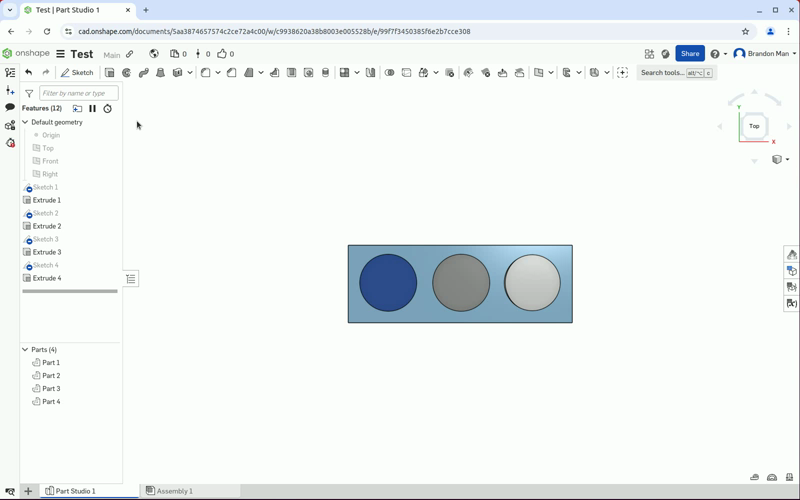
key(shift+h)
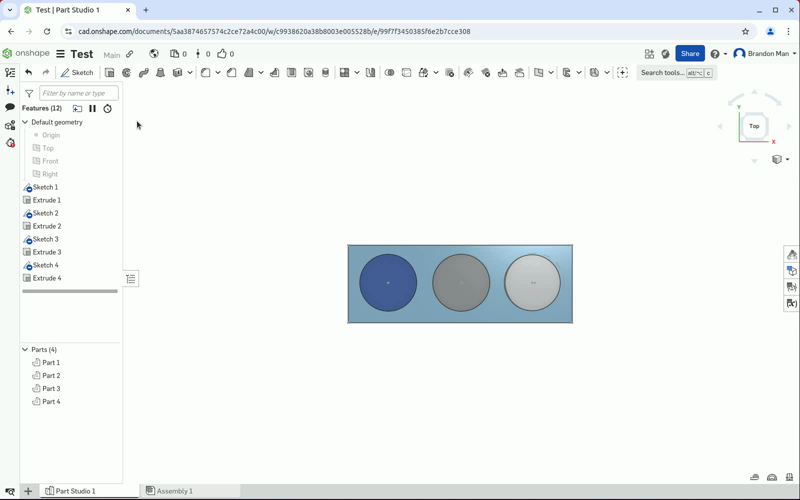
key(shift+7)
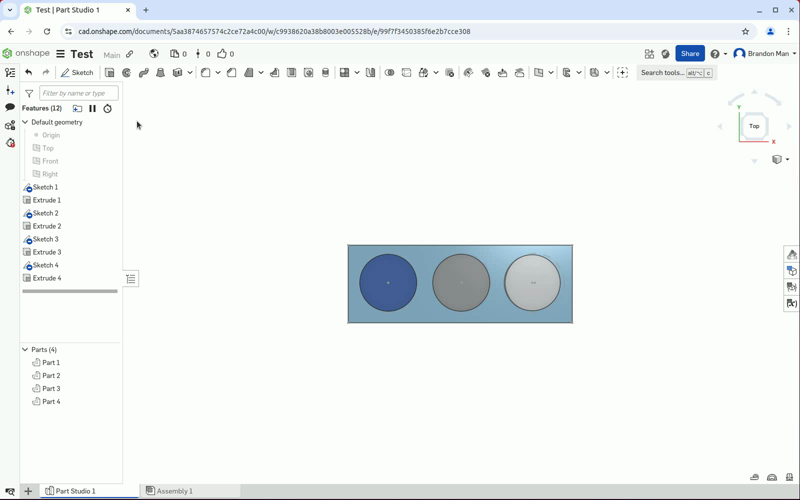
key(up, 3)
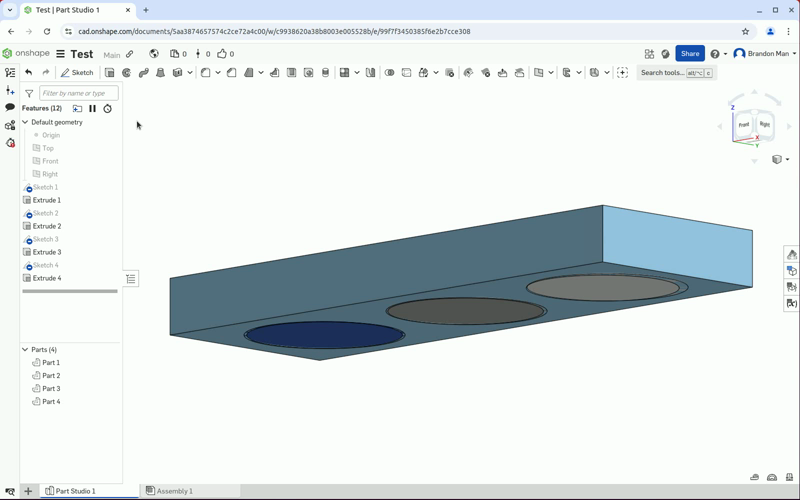
key(left, 3)
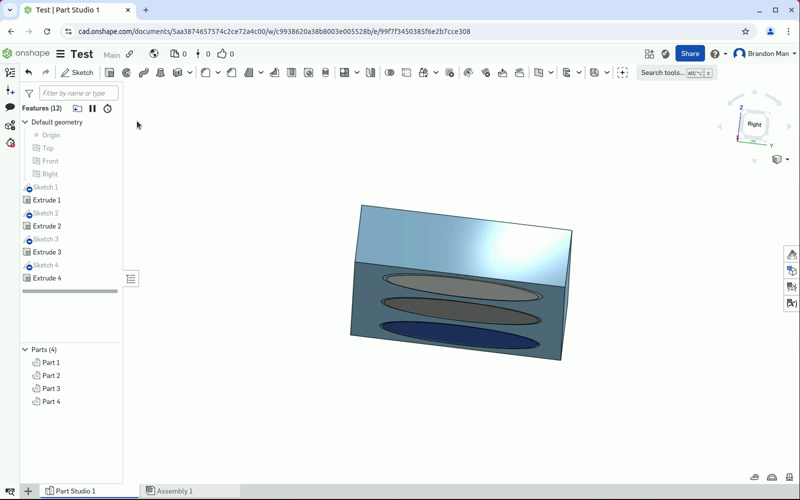
key(right, 3)
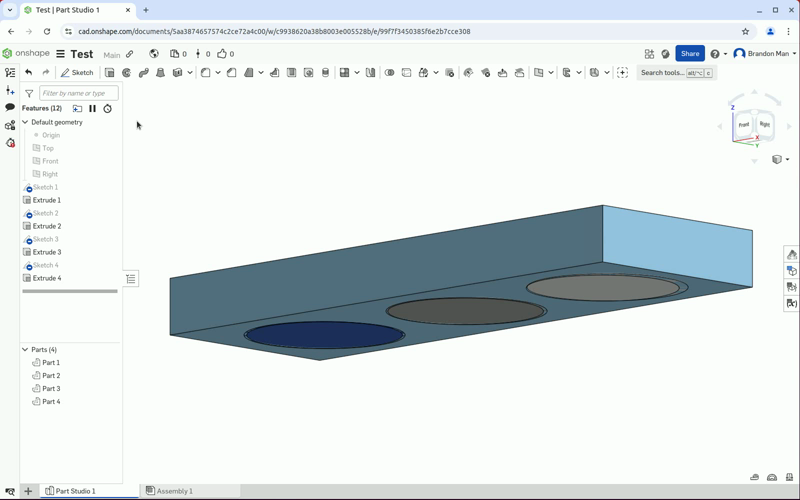
key(down, 3)
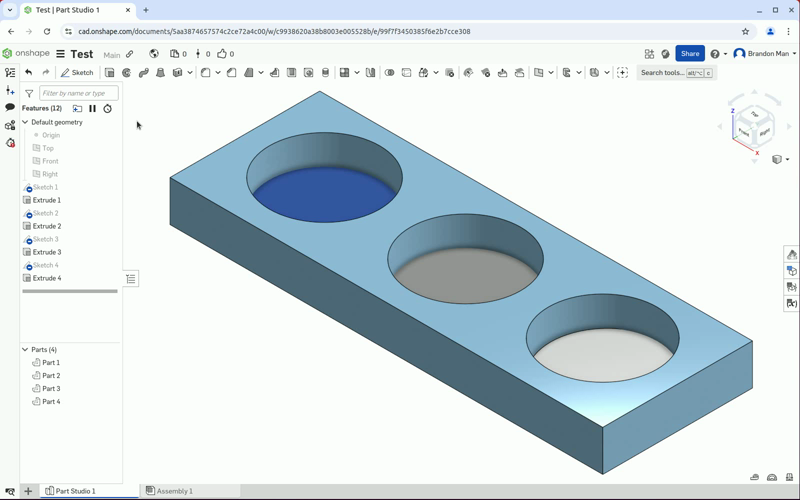
mouse_move(73, 189)
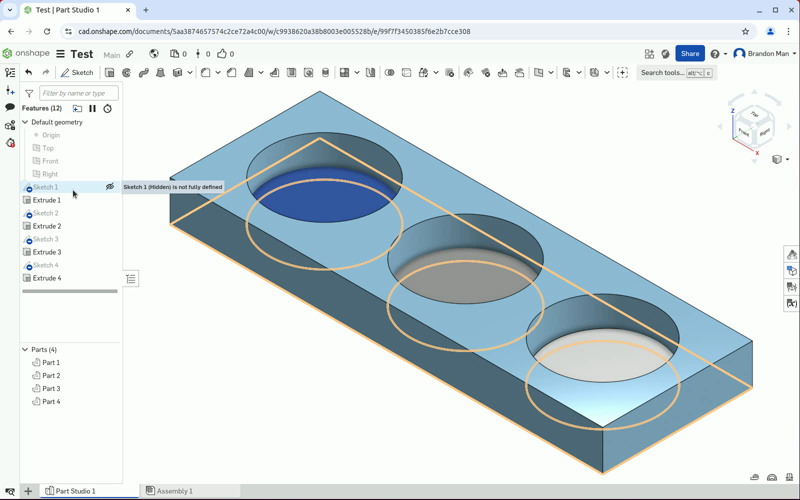
click(73, 189)